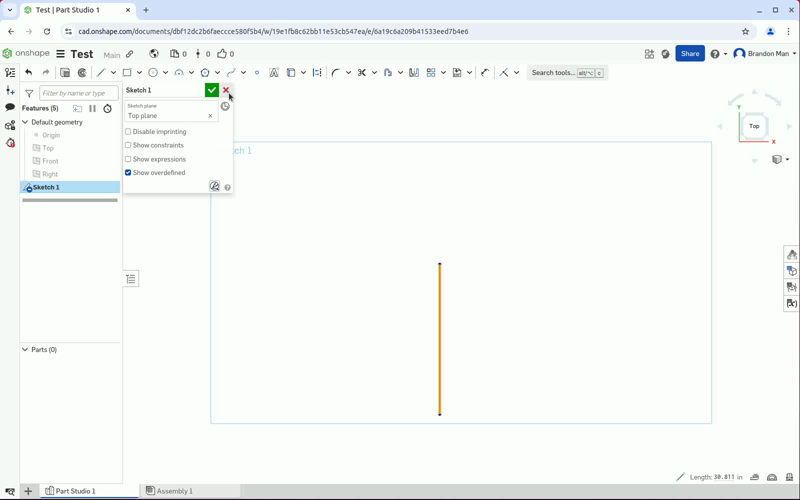
key(shift+h)
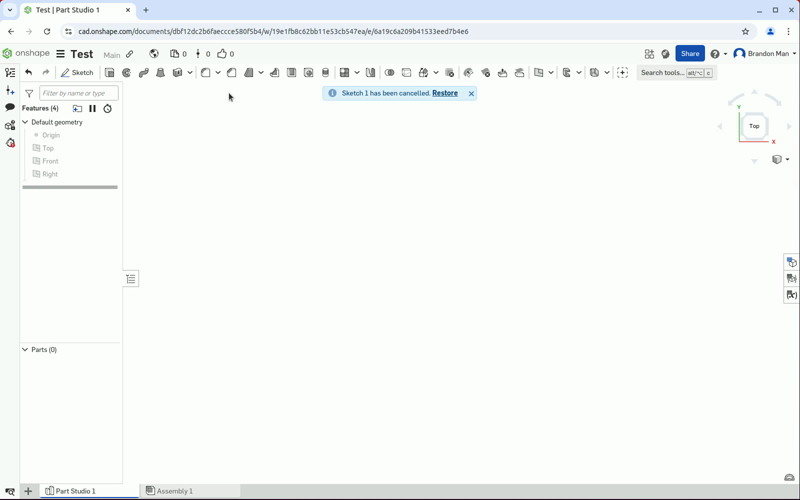
mouse_move(73, 352)
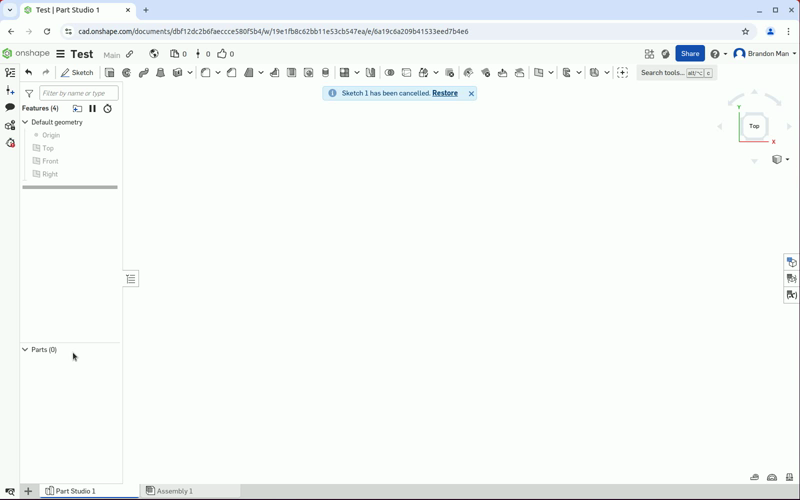
key(y)
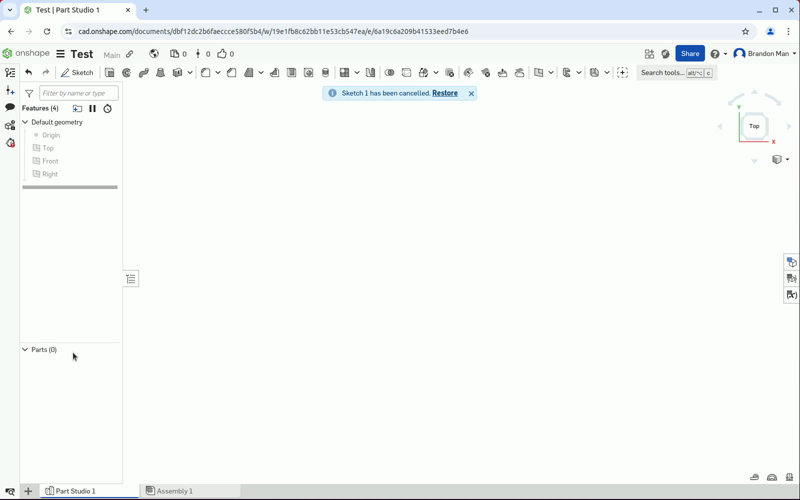
key(shift+p)
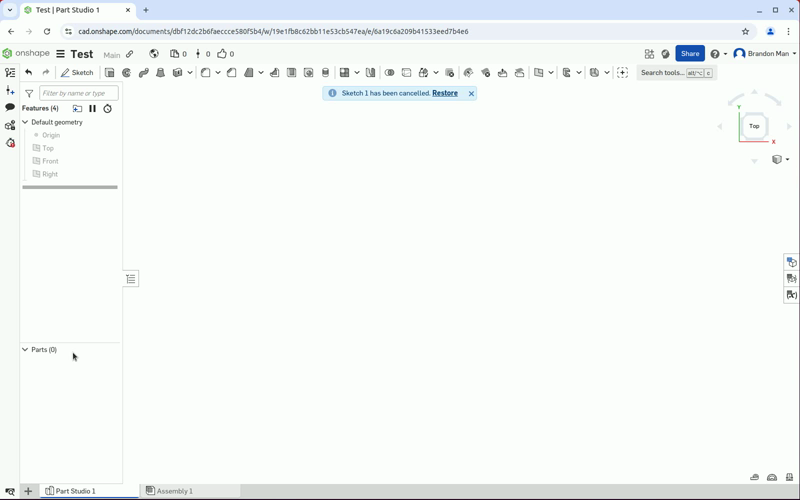
key(space)
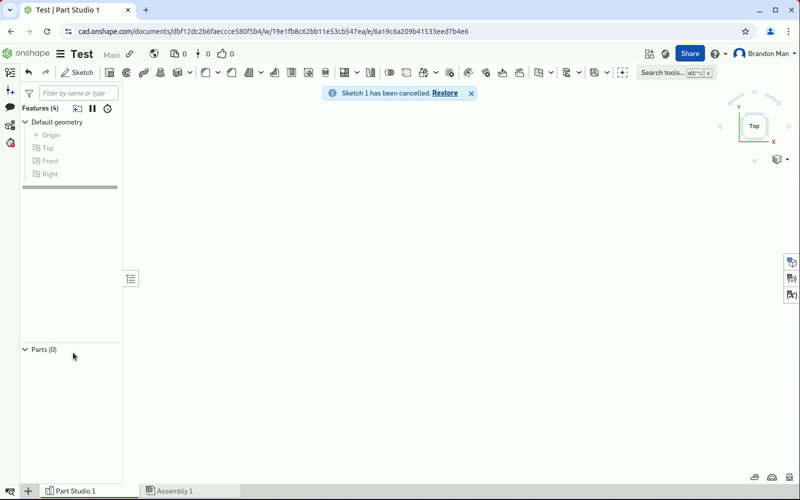
key_down(shift)
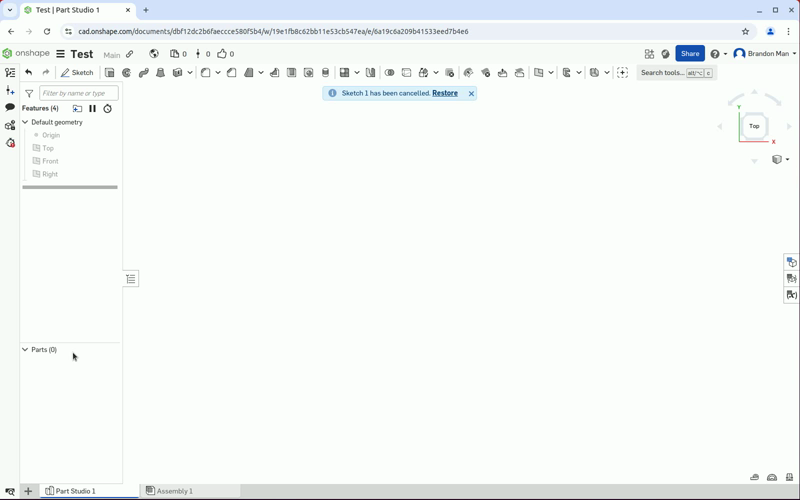
key(up)
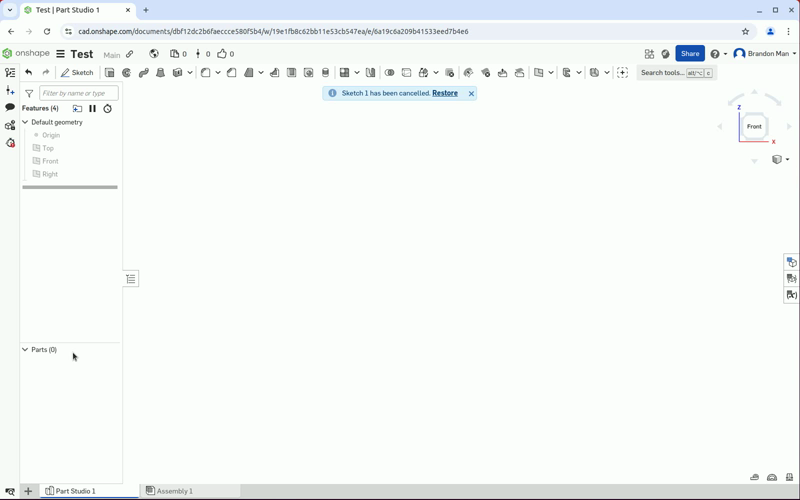
key_up(shift)
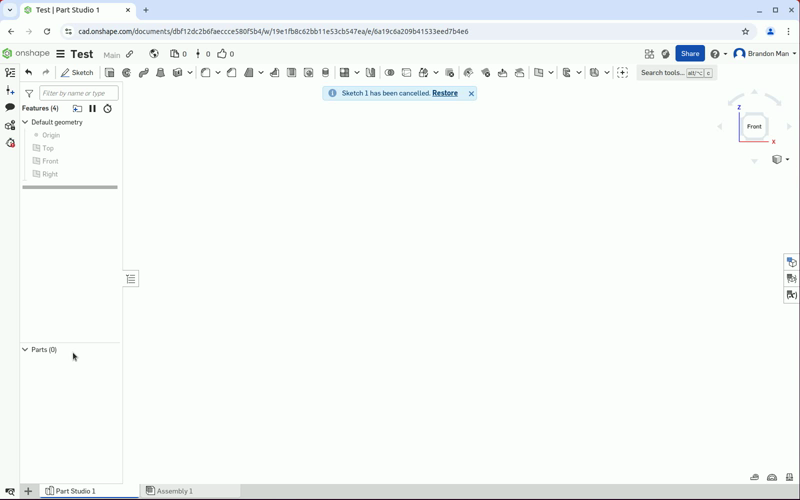
mouse_move(73, 352)
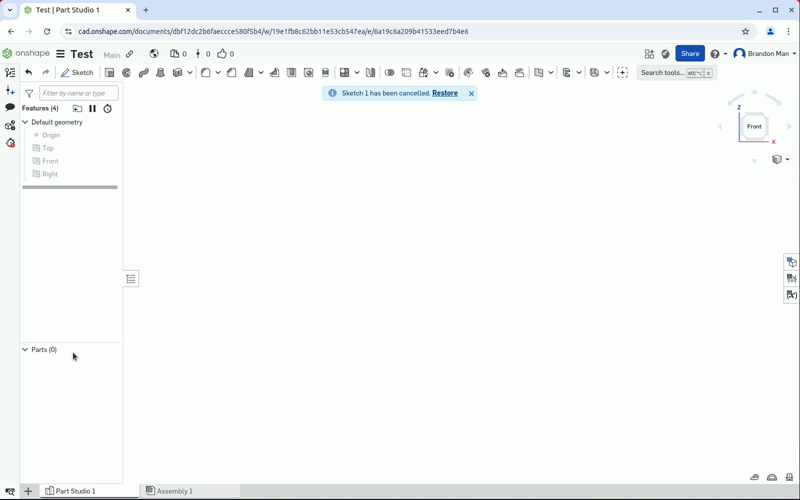
key(shift+y)
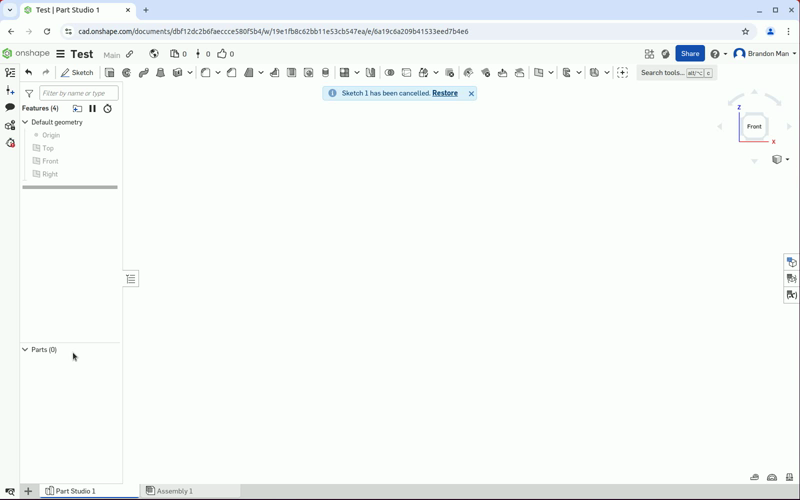
key(shift+s)
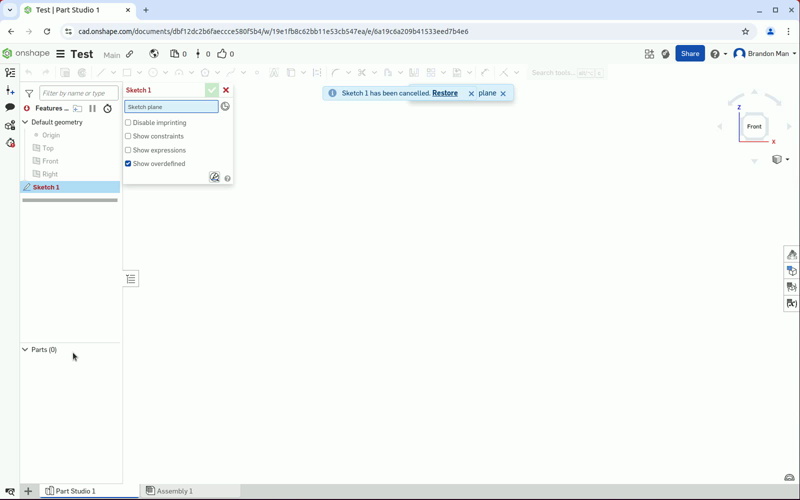
mouse_move(73, 163)
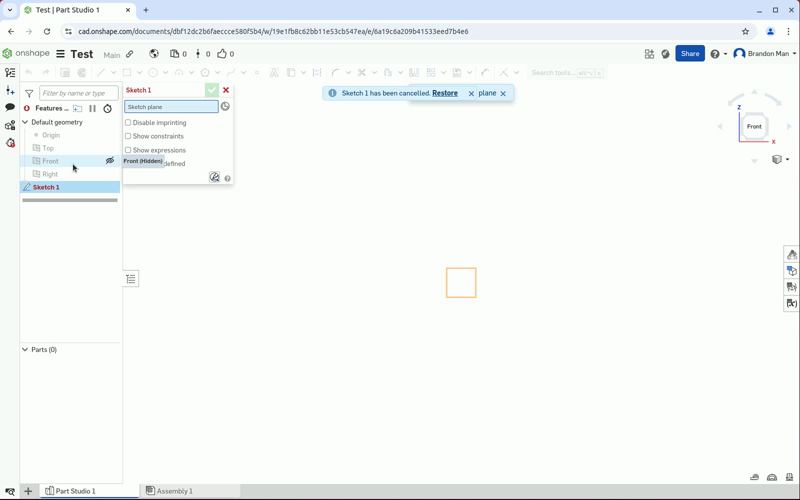
click(73, 163)
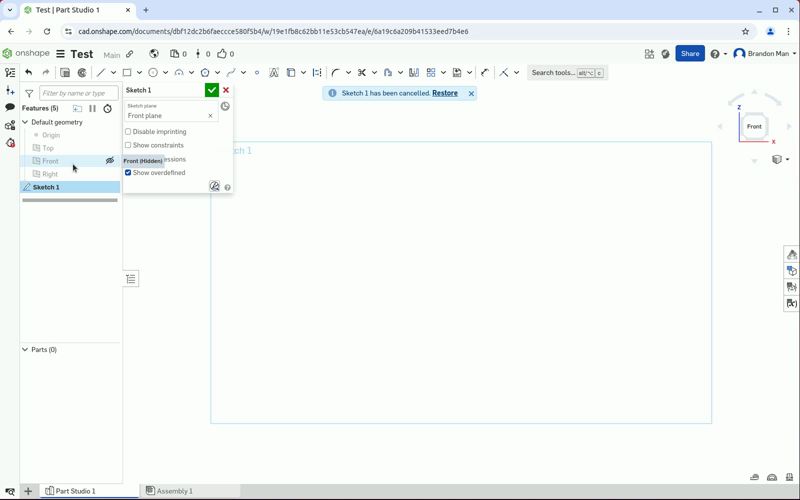
mouse_move(73, 352)
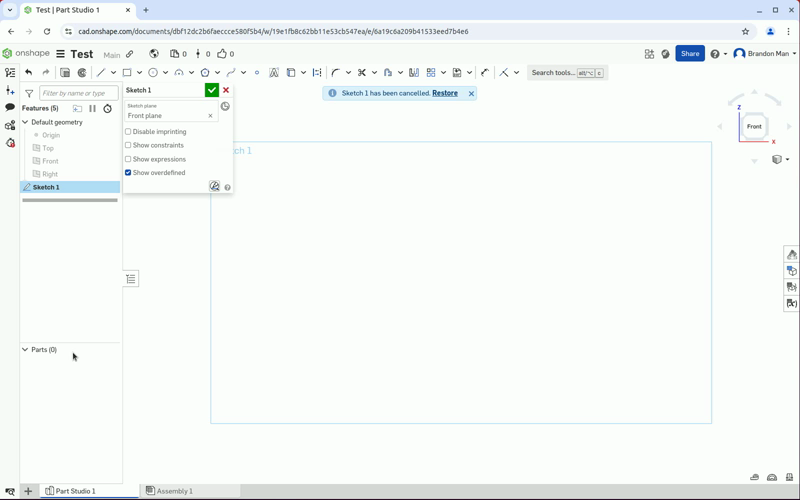
key(y)
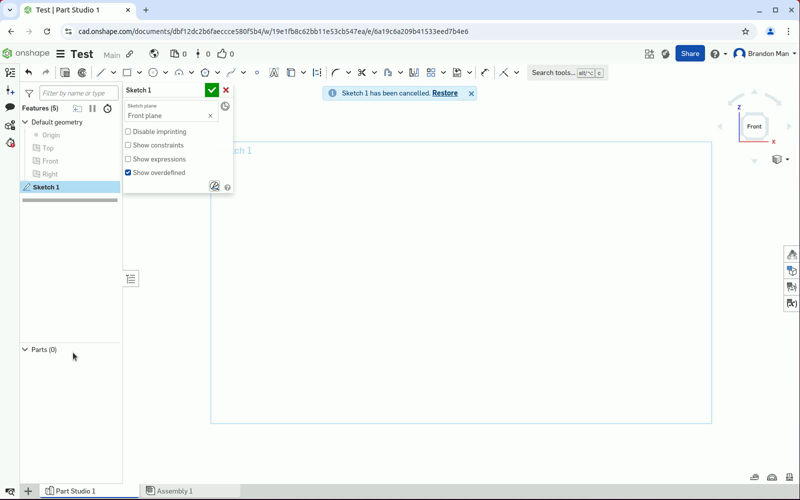
key(l)
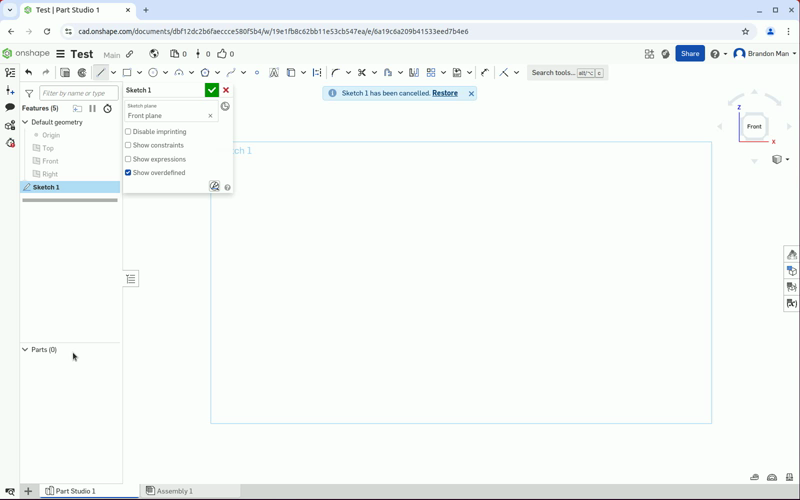
key_down(shift)
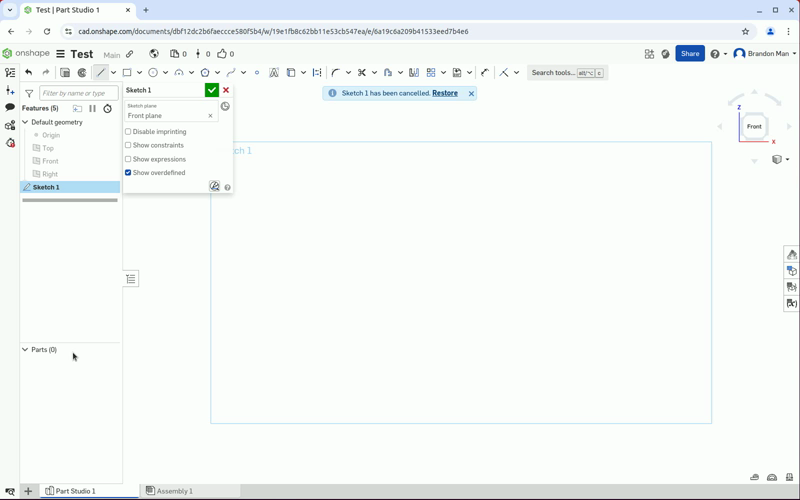
mouse_move(383, 294)
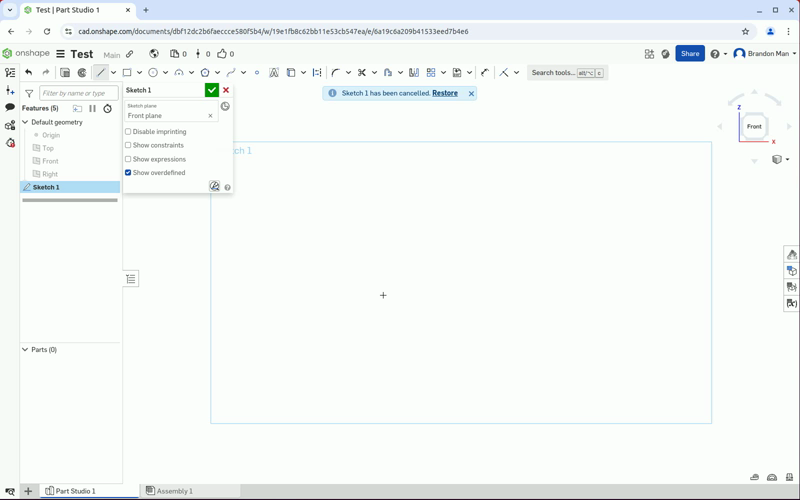
click(383, 294)
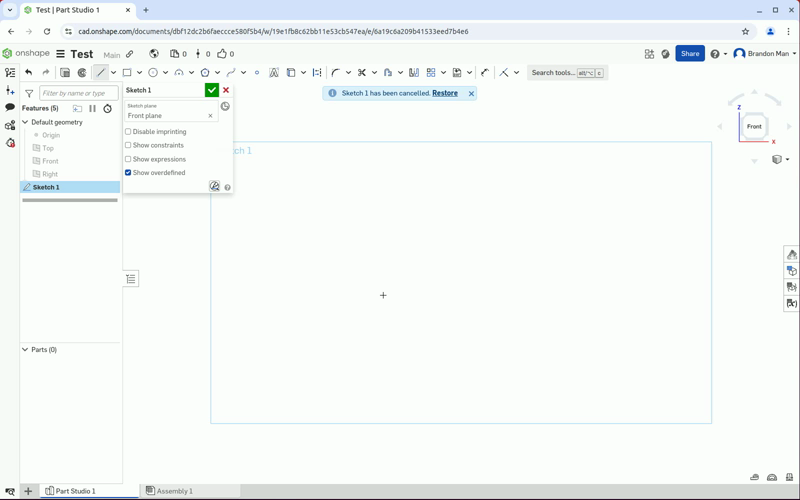
key_up(shift)
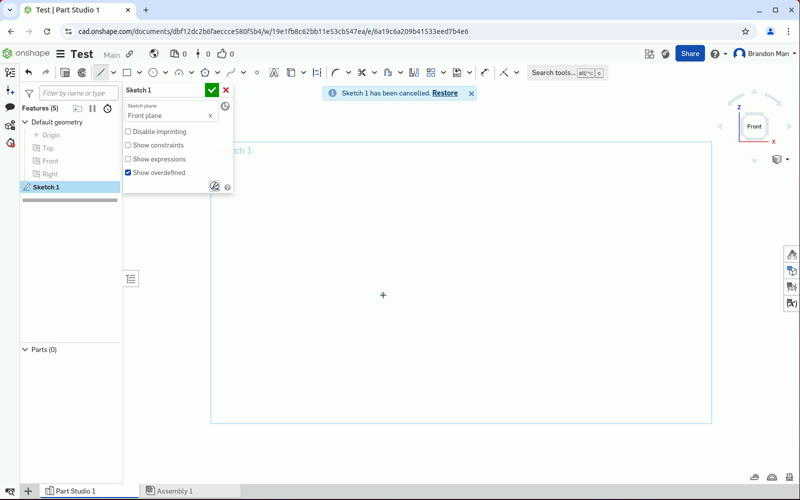
key_down(shift)
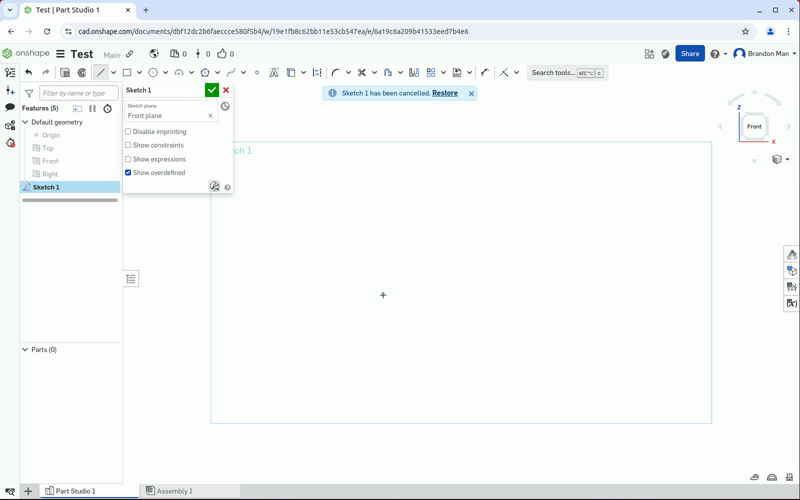
mouse_move(413, 294)
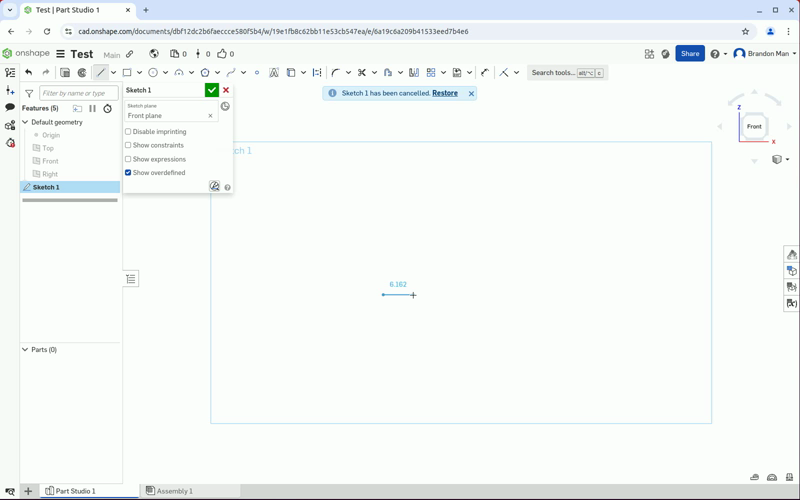
mouse_move(417, 294)
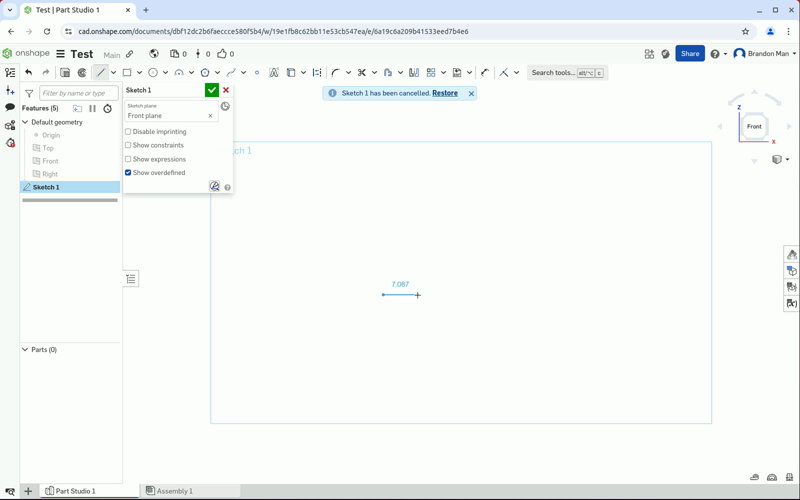
click(417, 294)
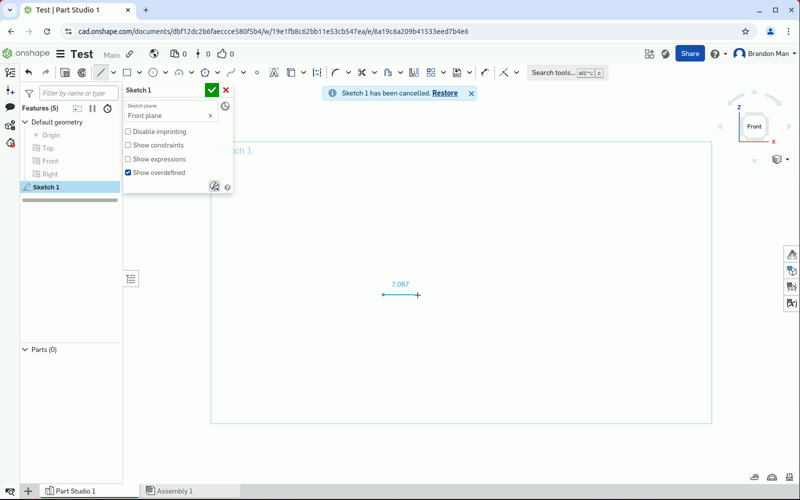
key_up(shift)
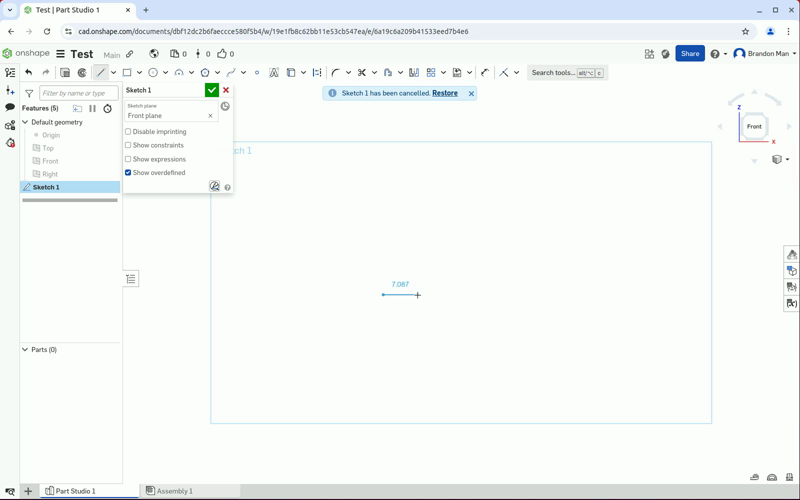
key_down(shift)
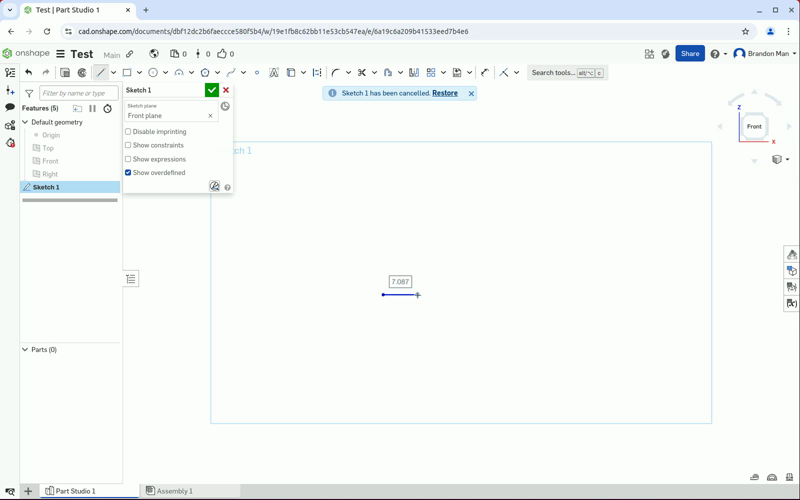
mouse_move(417, 177)
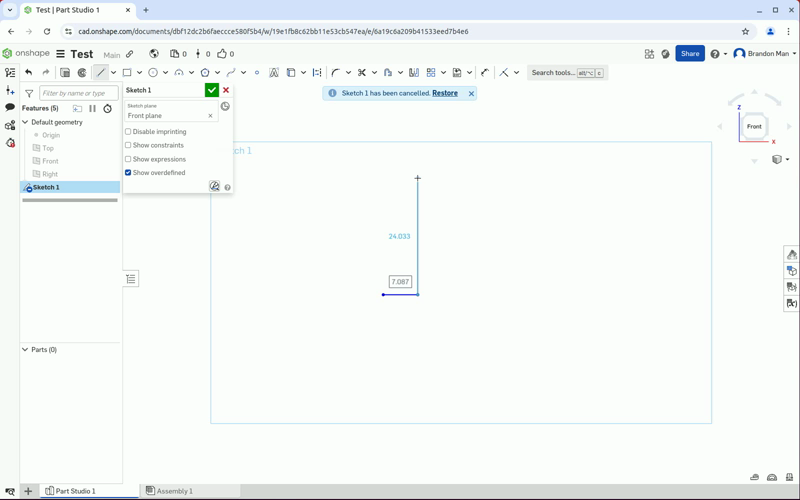
click(417, 177)
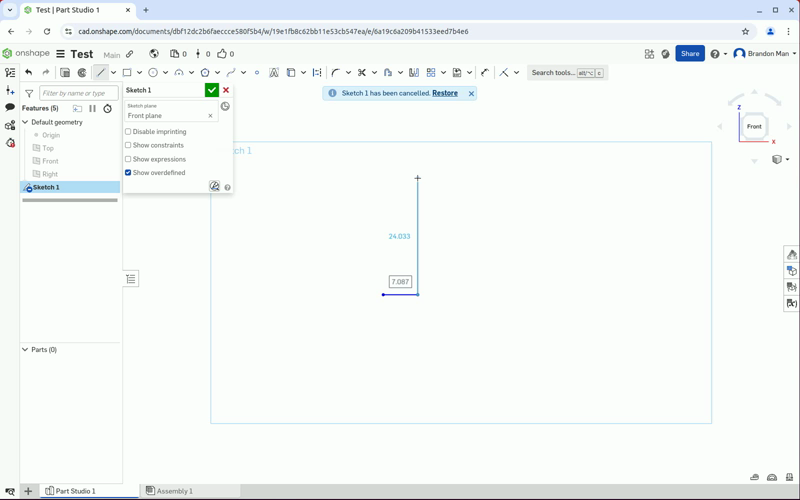
key_up(shift)
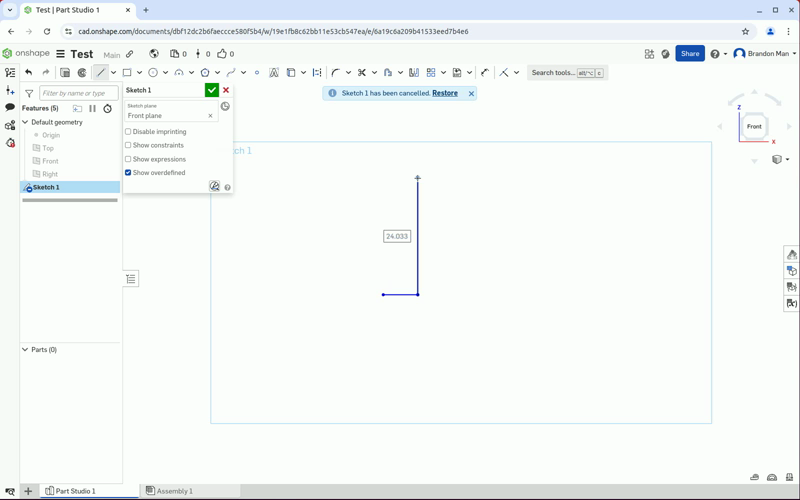
key_down(shift)
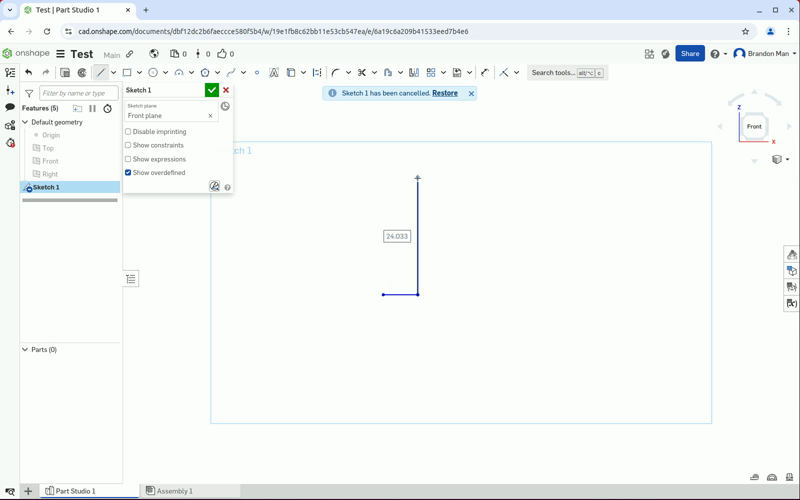
mouse_move(447, 177)
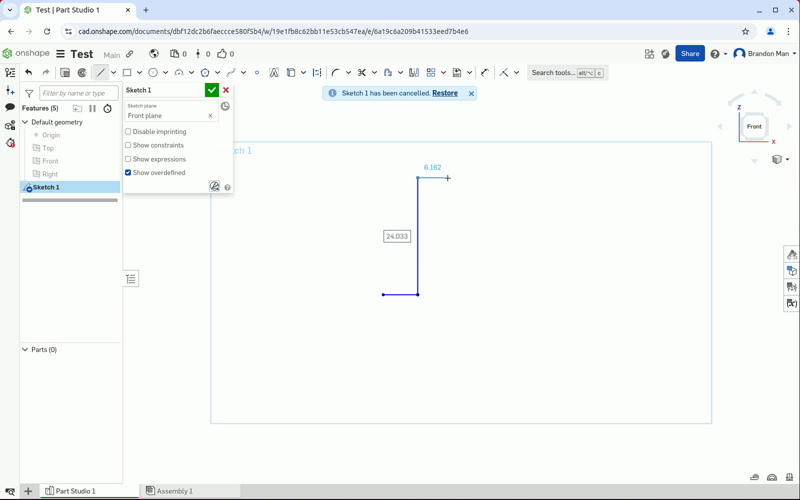
mouse_move(383, 177)
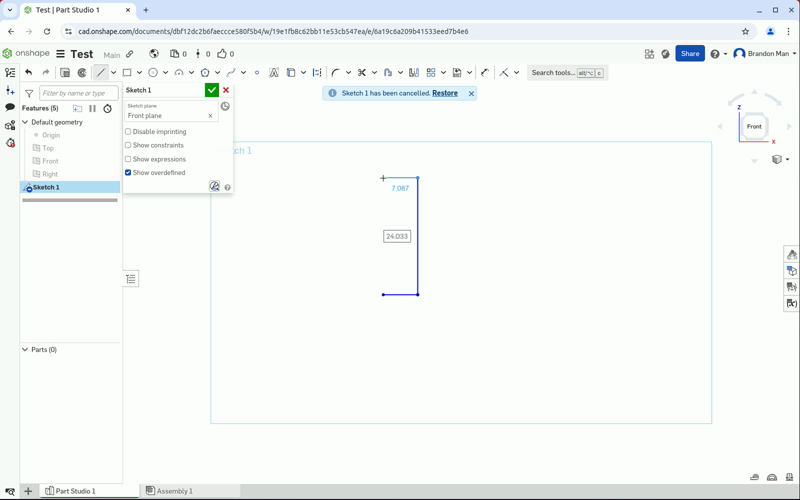
click(383, 177)
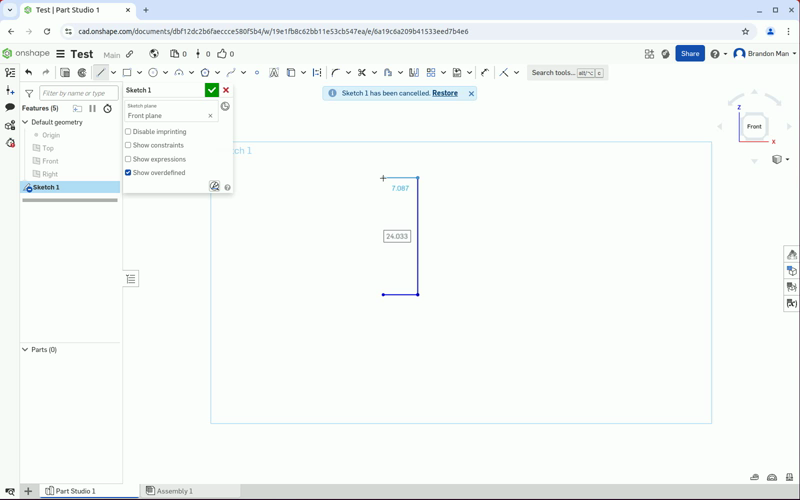
key_up(shift)
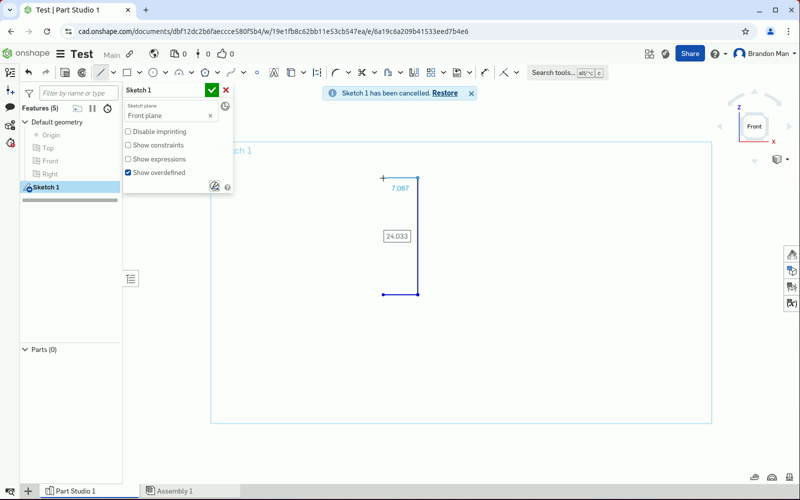
key_down(shift)
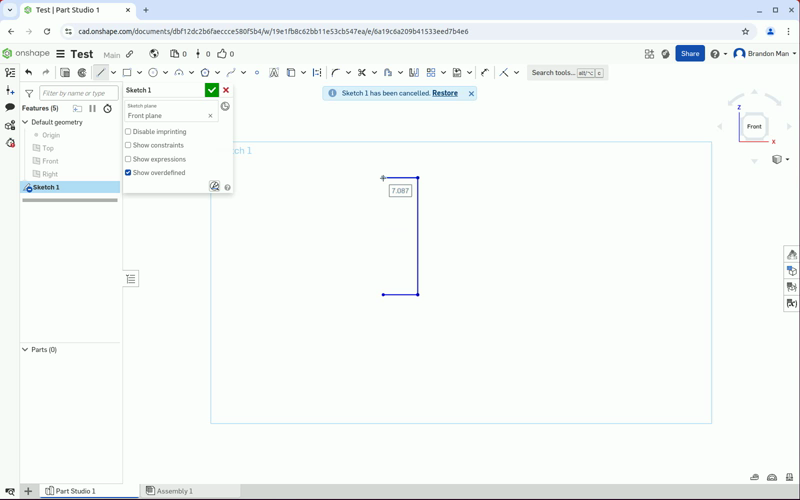
mouse_move(413, 177)
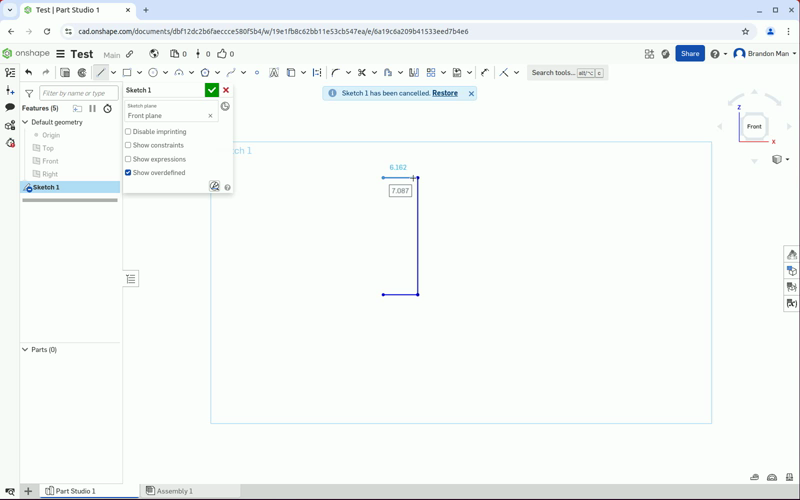
mouse_move(383, 212)
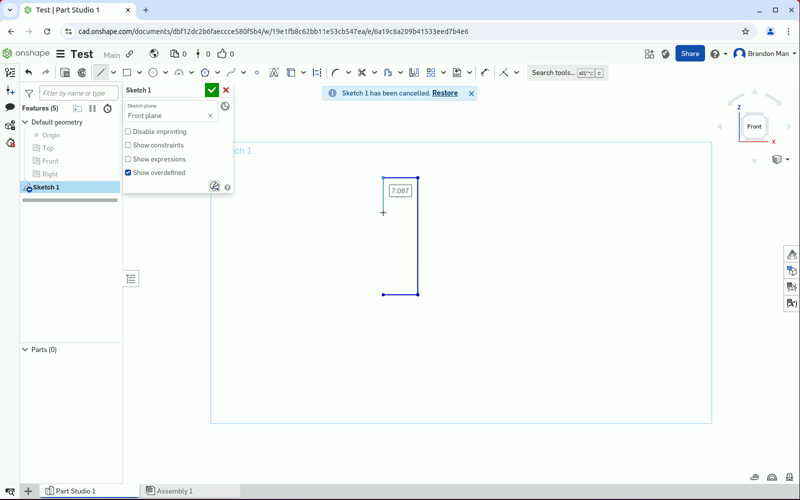
click(383, 212)
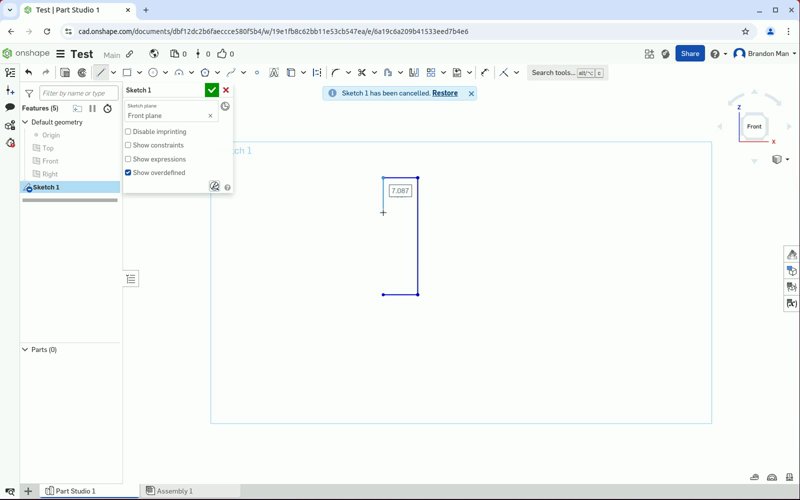
key_up(shift)
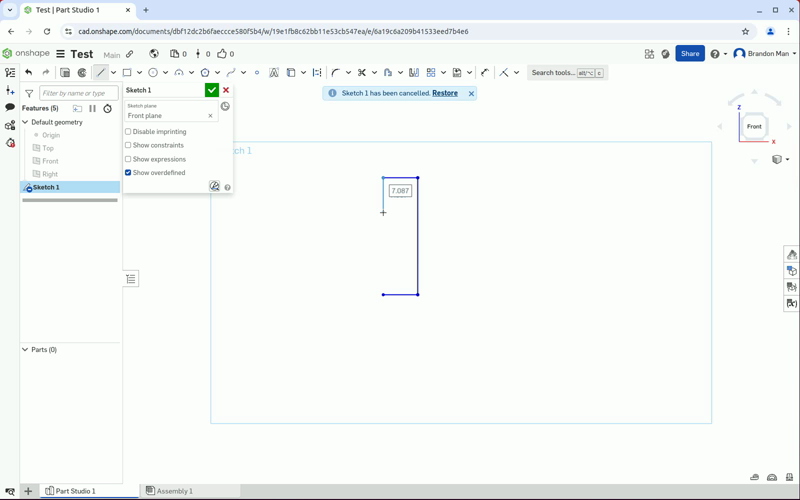
key_down(shift)
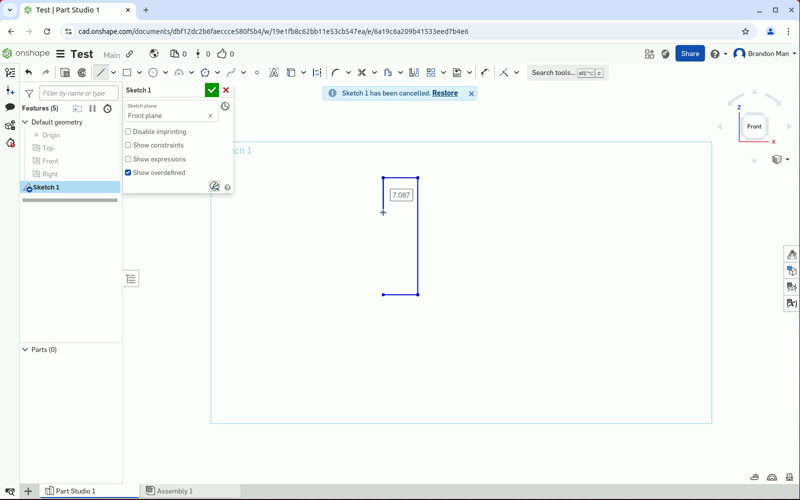
mouse_move(413, 212)
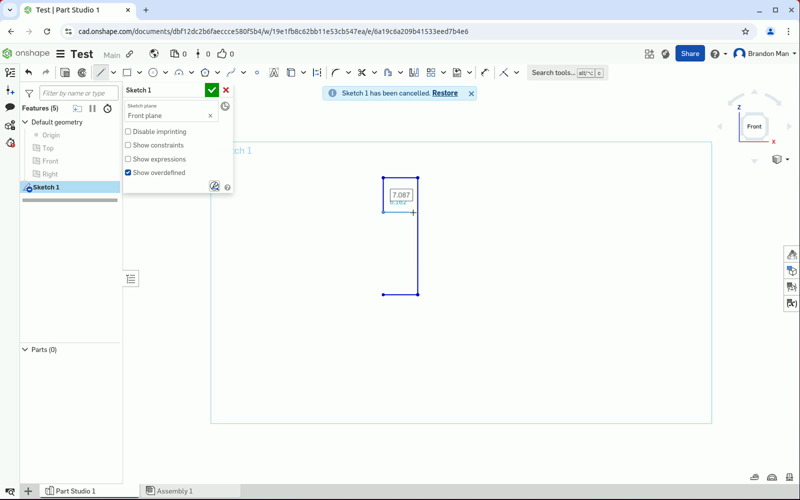
mouse_move(383, 247)
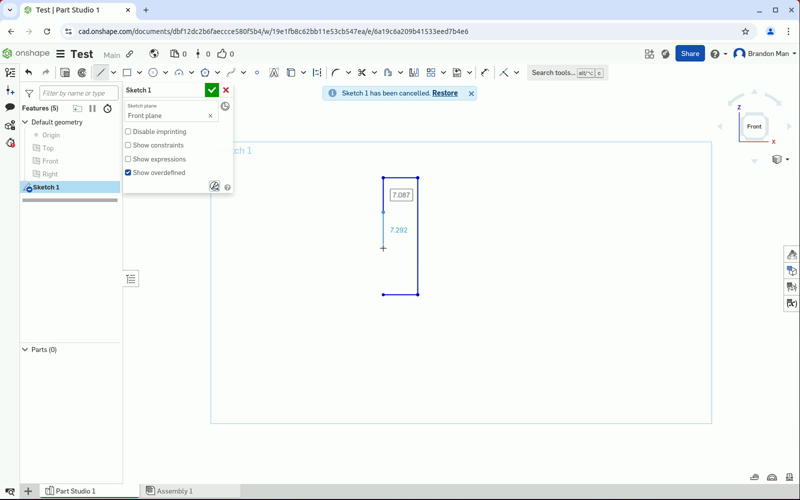
click(383, 247)
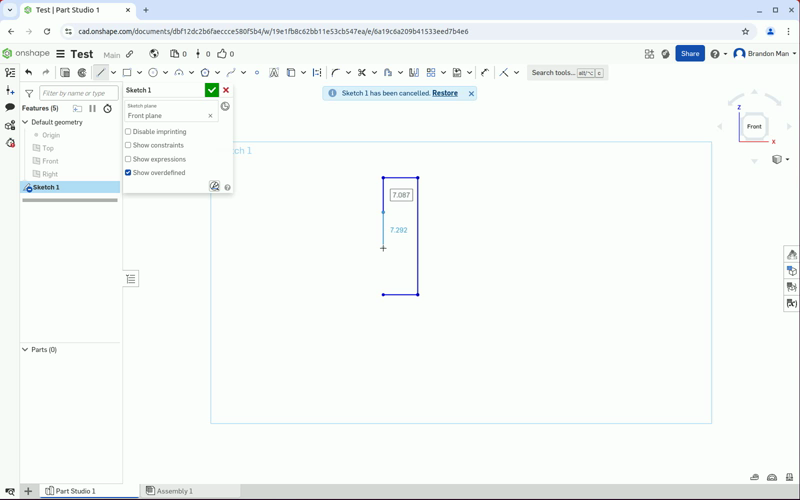
key_up(shift)
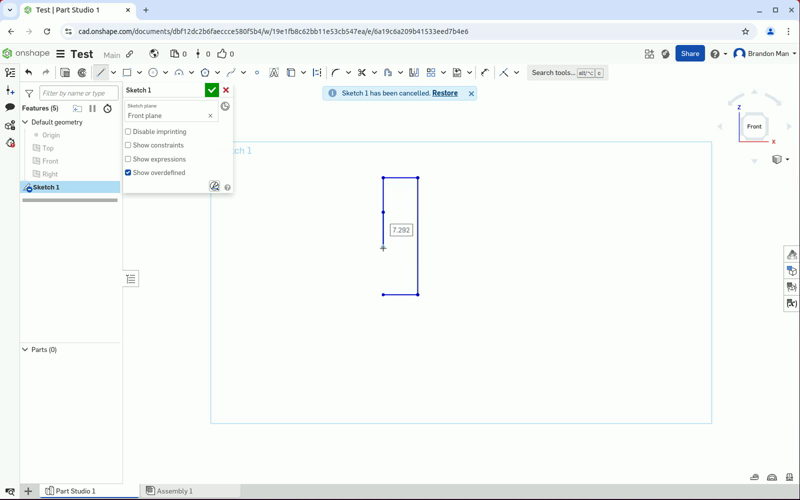
mouse_move(413, 247)
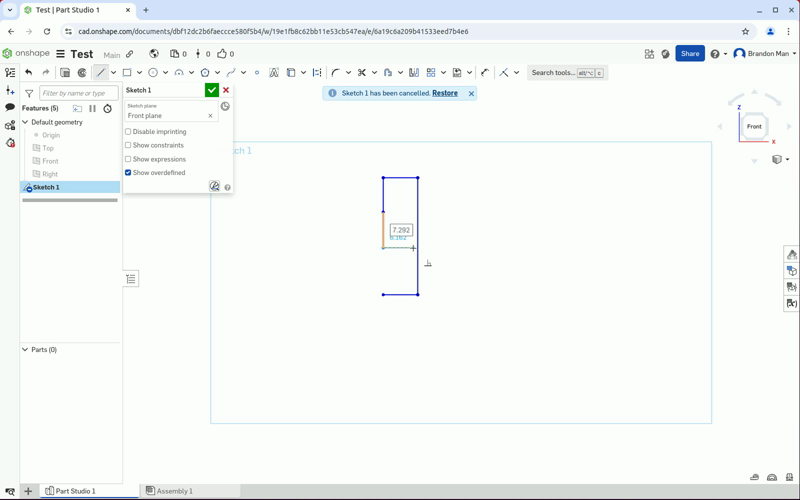
key_down(shift)
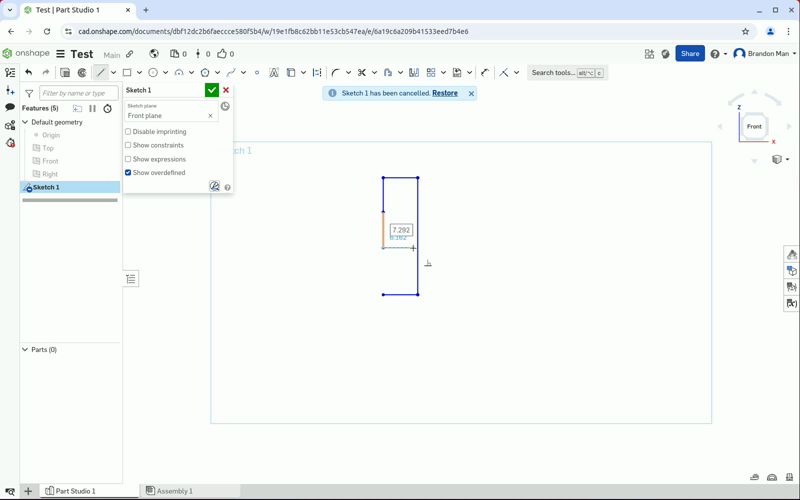
mouse_move(383, 294)
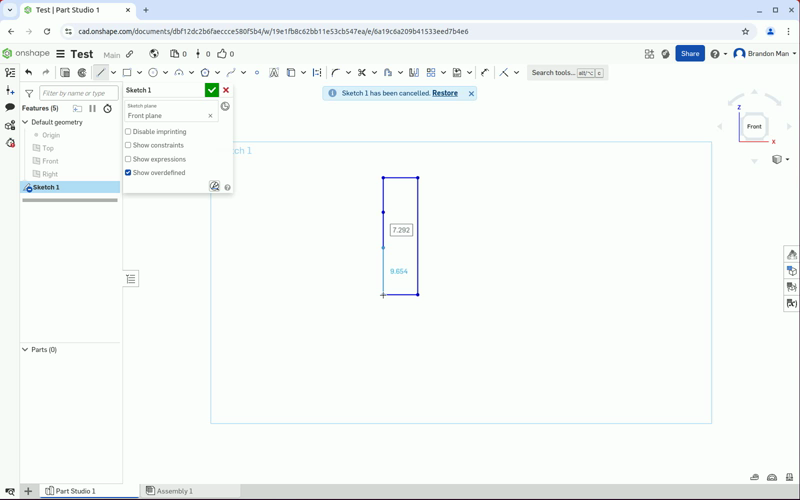
key_up(shift)
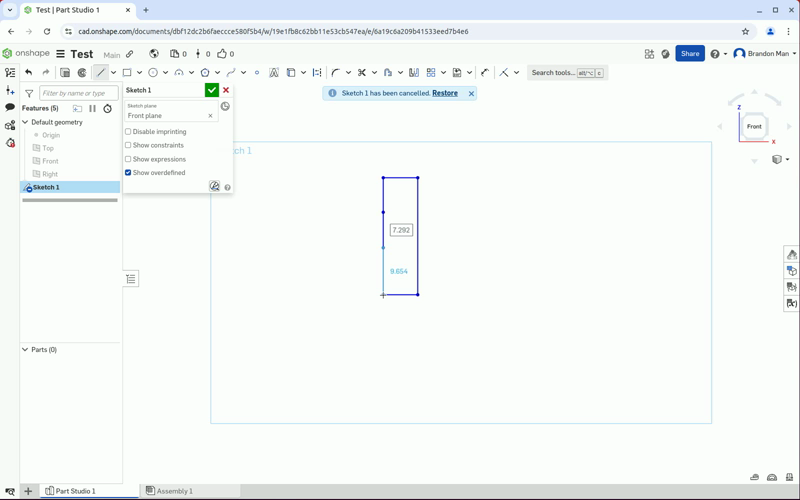
click(383, 294)
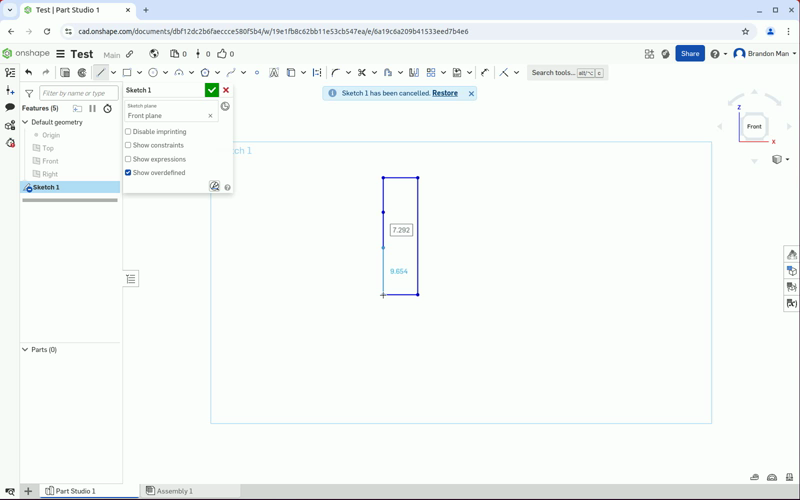
key(esc)
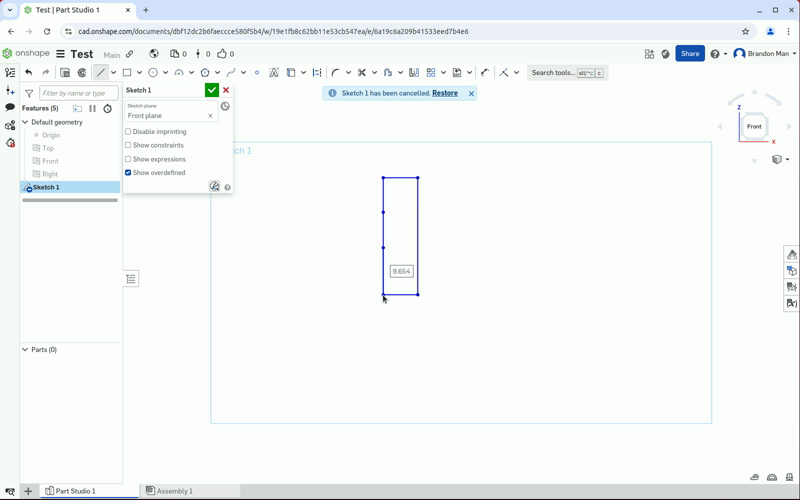
mouse_move(396, 237)
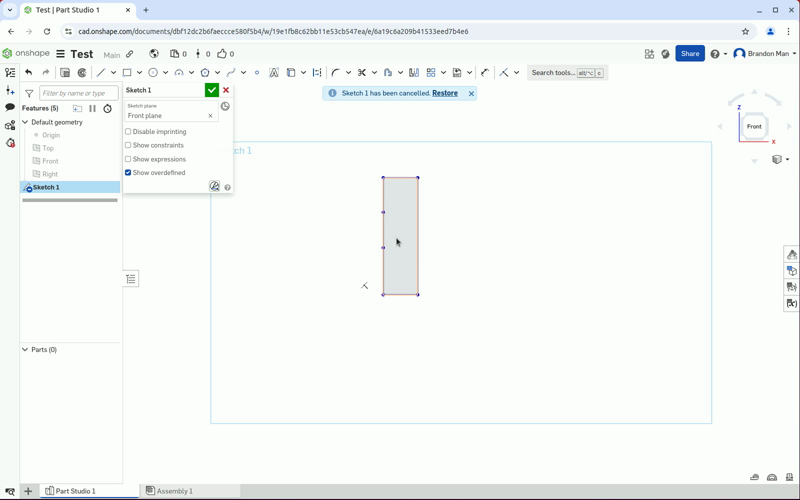
click(396, 237)
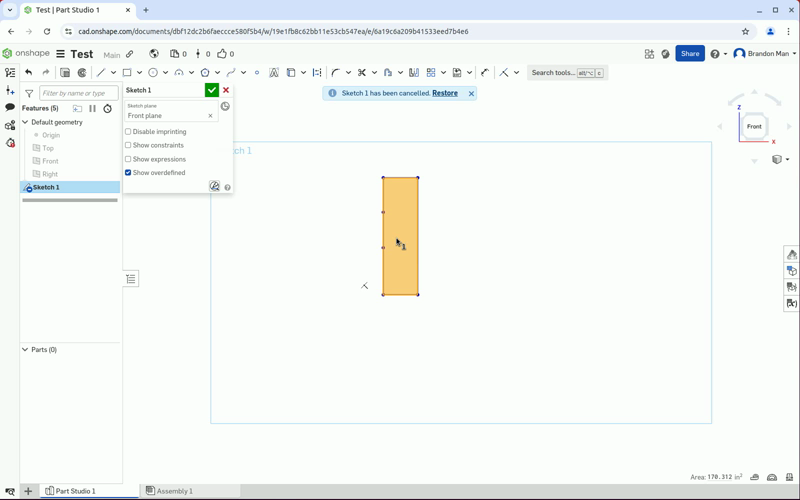
mouse_move(73, 352)
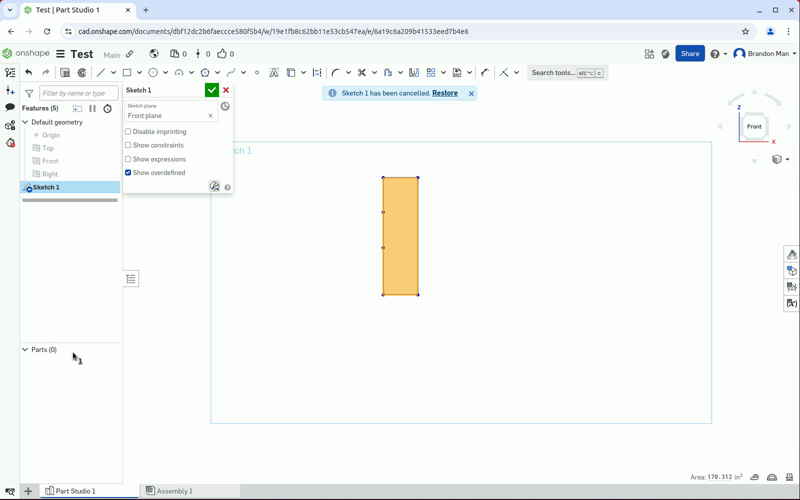
key(shift+y)
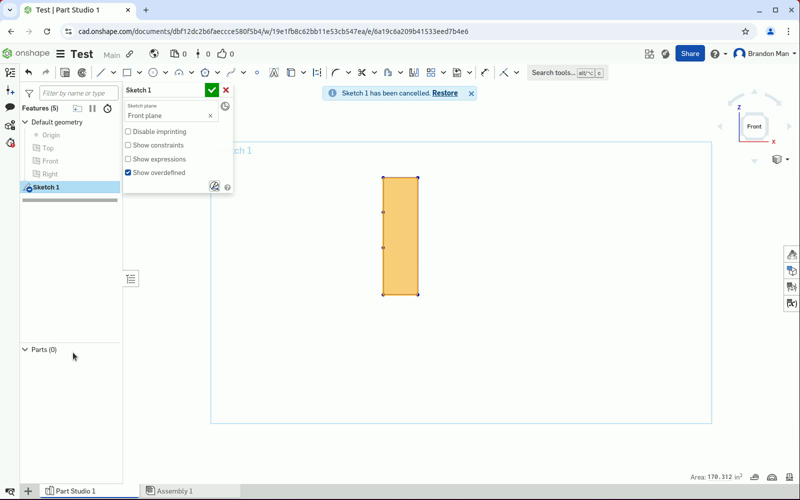
key(shift+e)
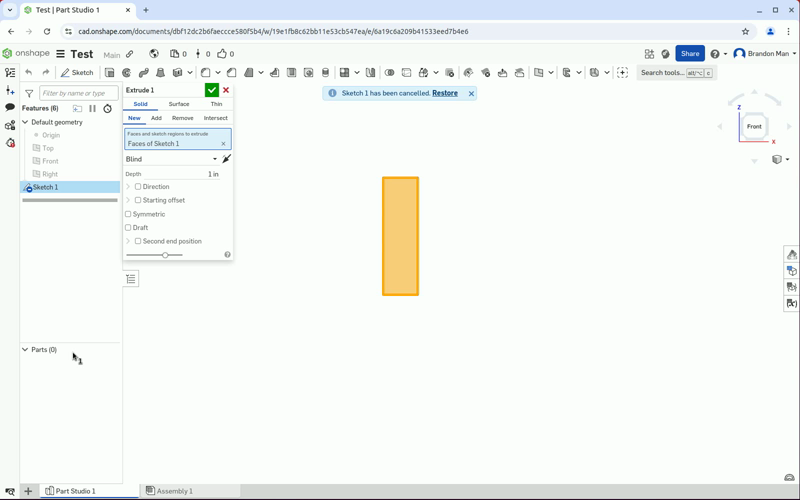
mouse_move(143, 106)
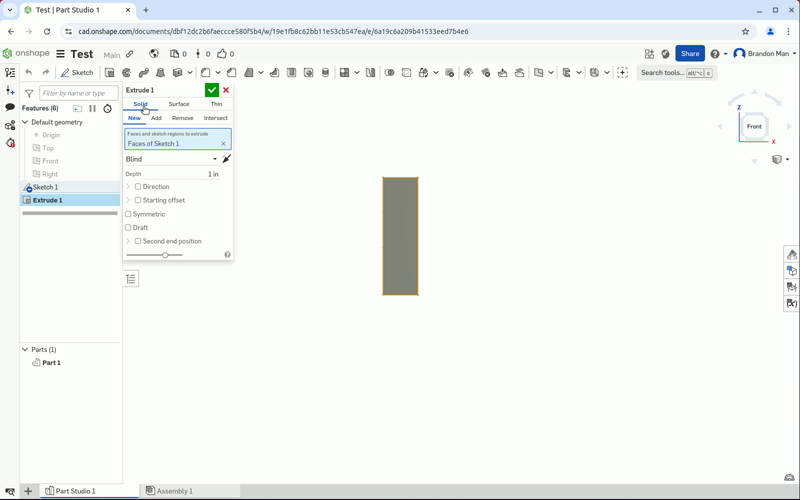
click(143, 106)
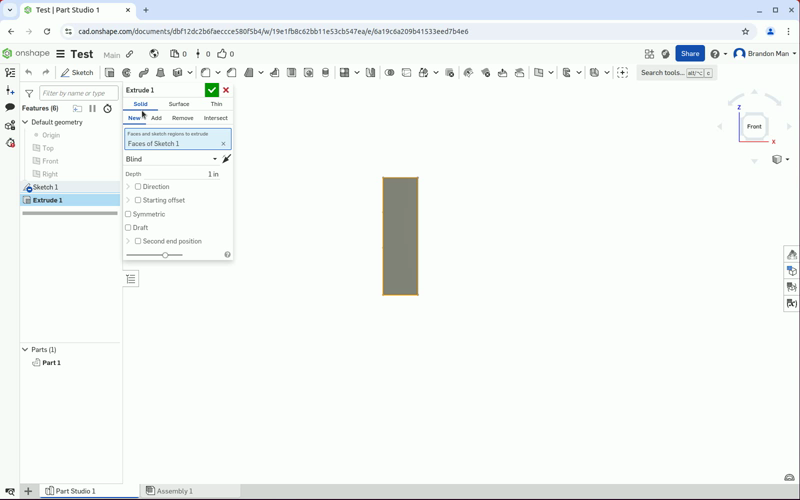
mouse_move(137, 120)
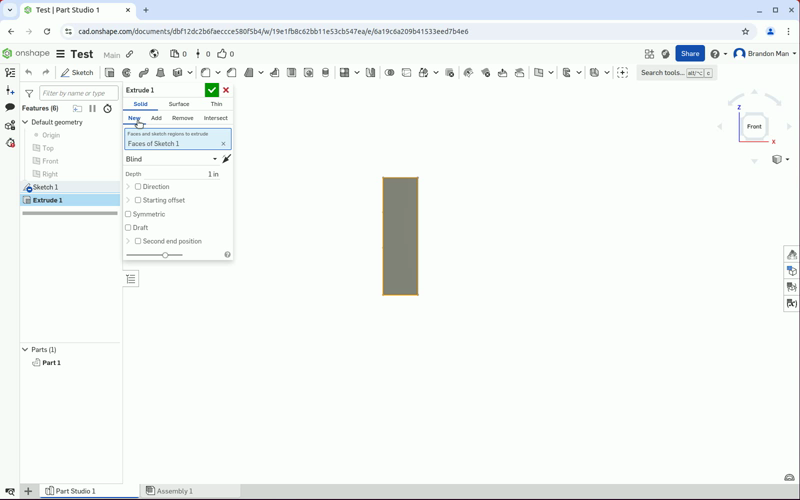
click(137, 120)
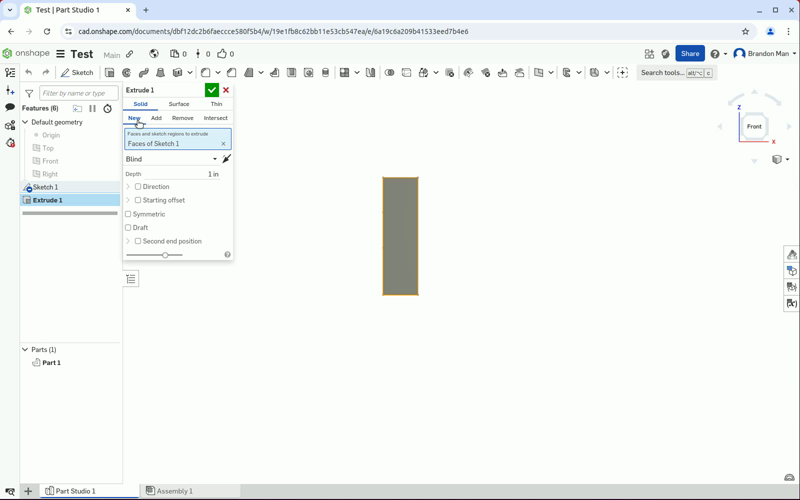
key(tab, 4)
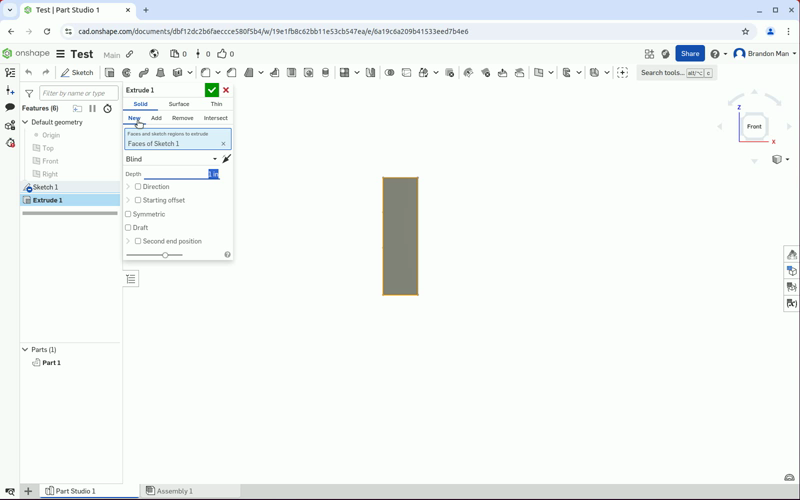
text(9.628)
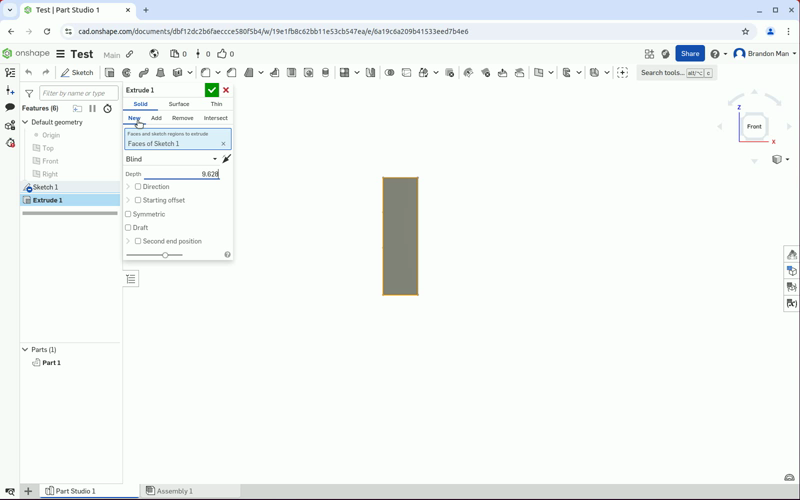
key(tab, 3)
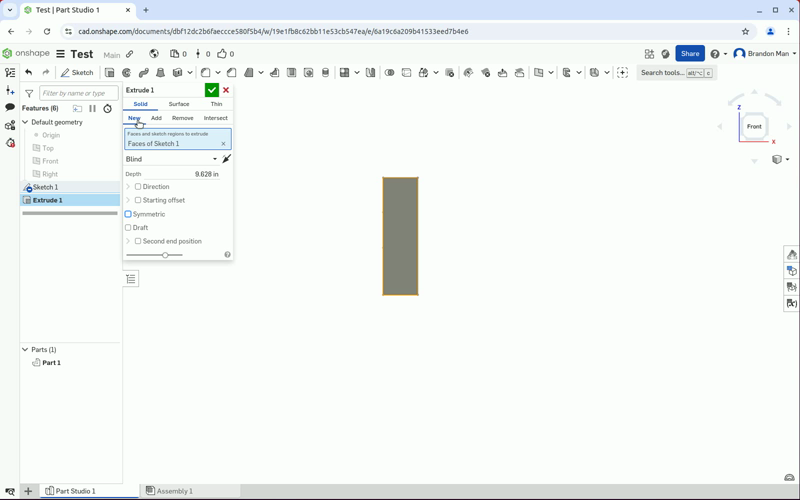
key(space)
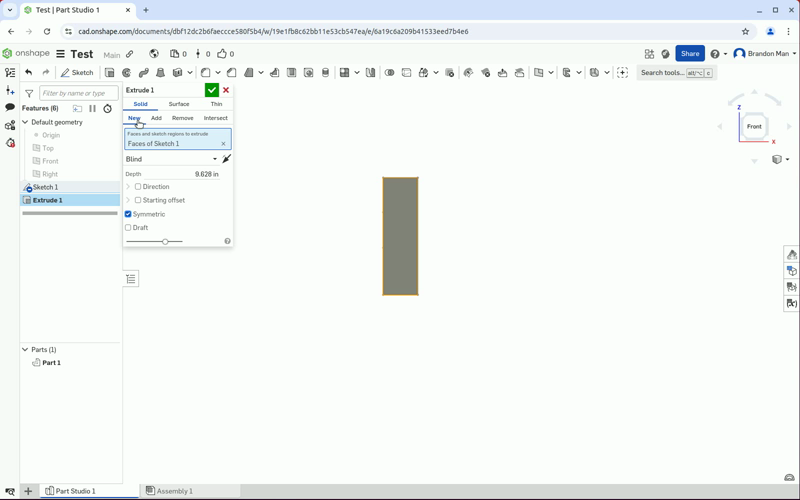
key(enter)
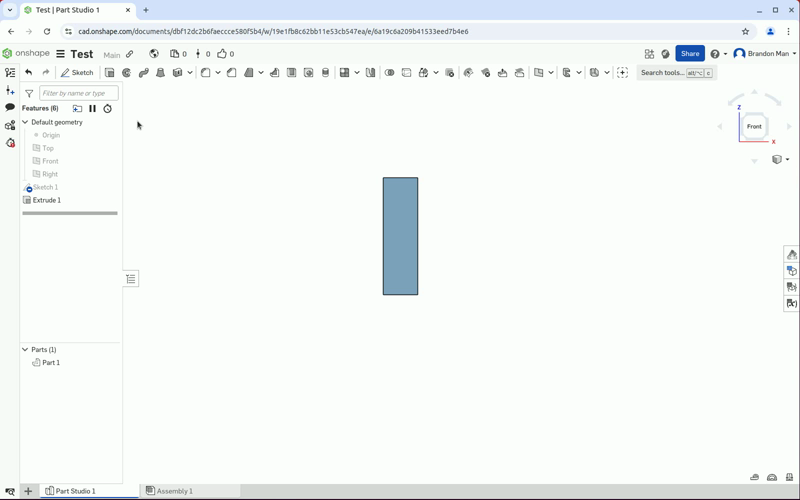
key(shift+h)
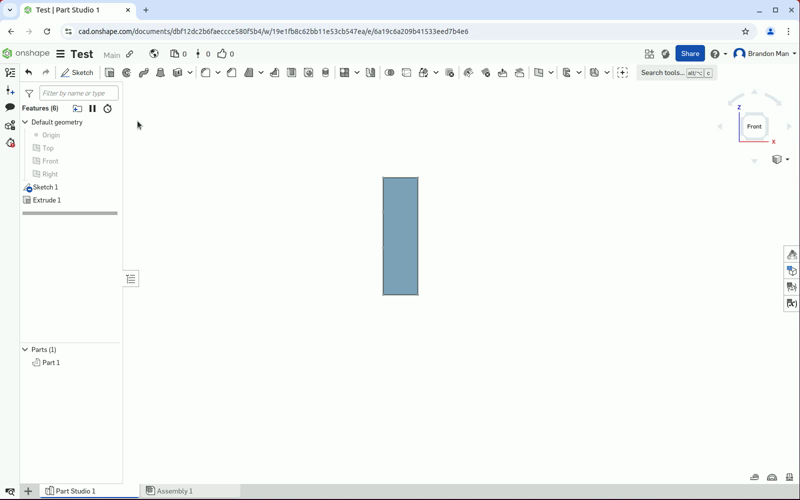
key(shift+h)
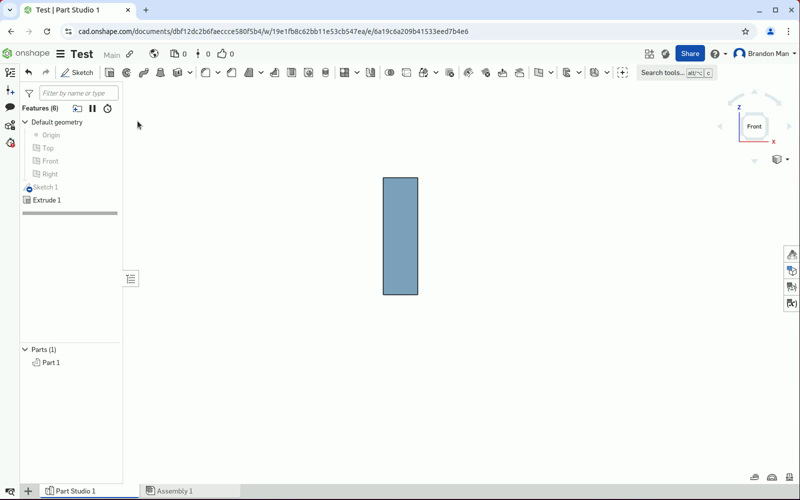
mouse_move(73, 189)
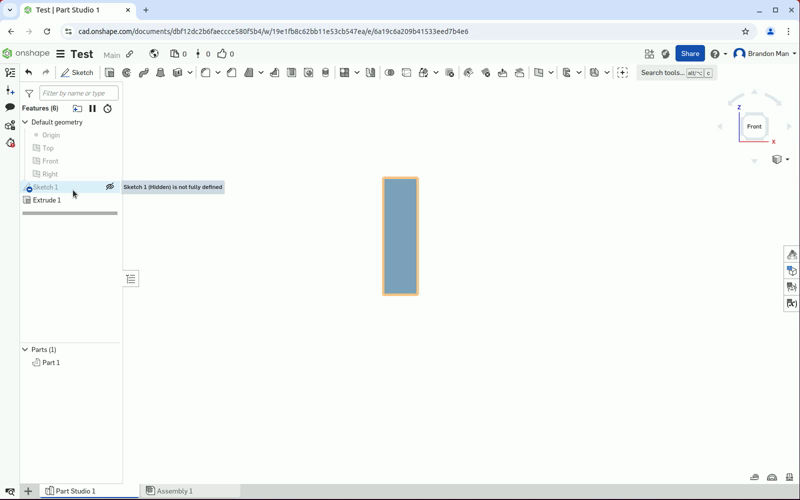
click(73, 189)
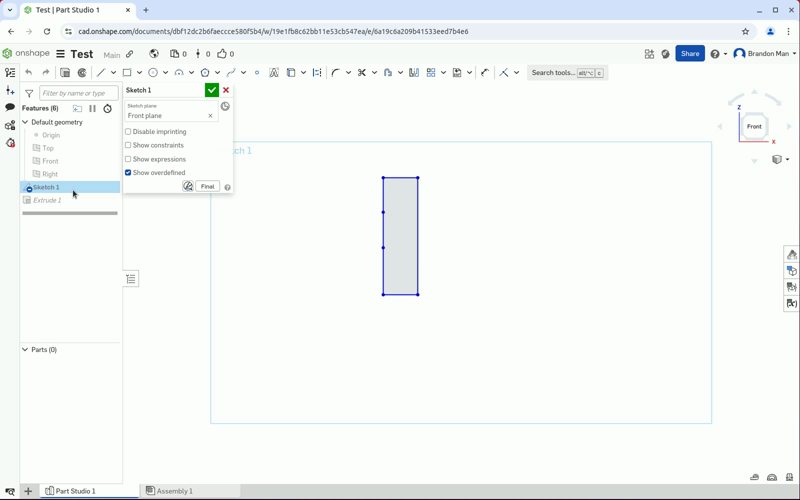
mouse_move(229, 92)
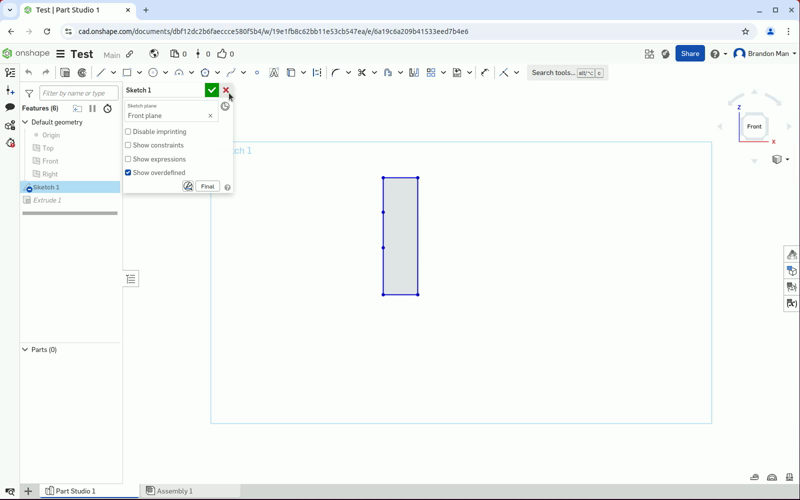
click(229, 92)
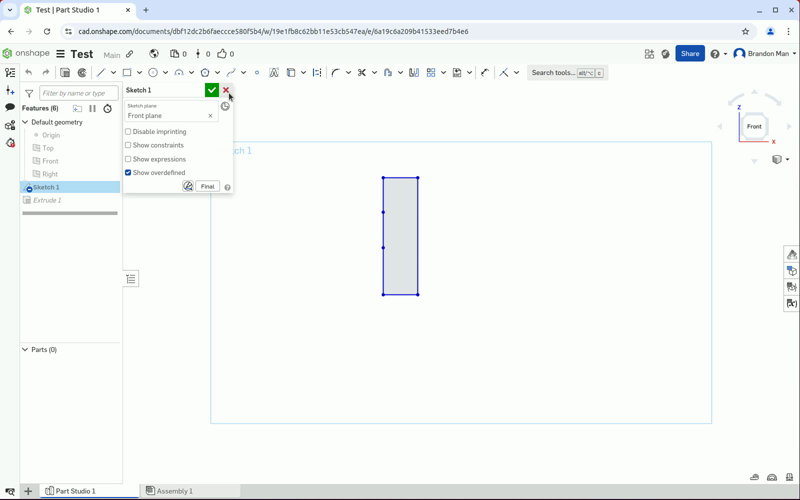
key(shift+s)
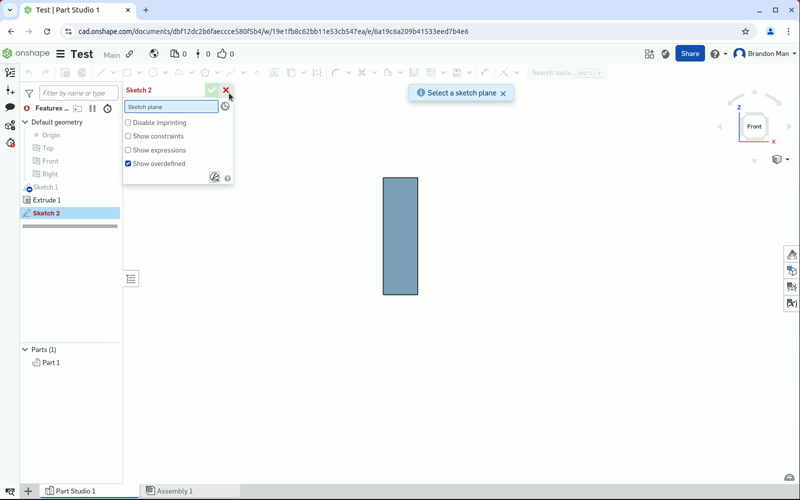
mouse_move(73, 163)
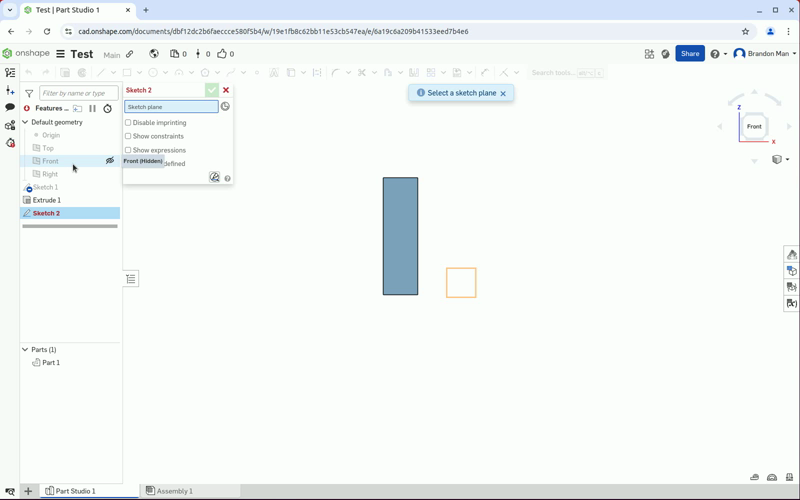
click(73, 163)
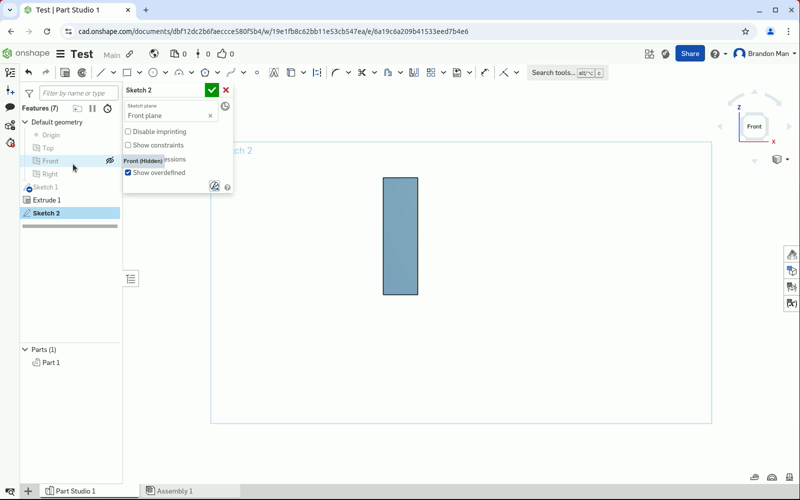
mouse_move(73, 352)
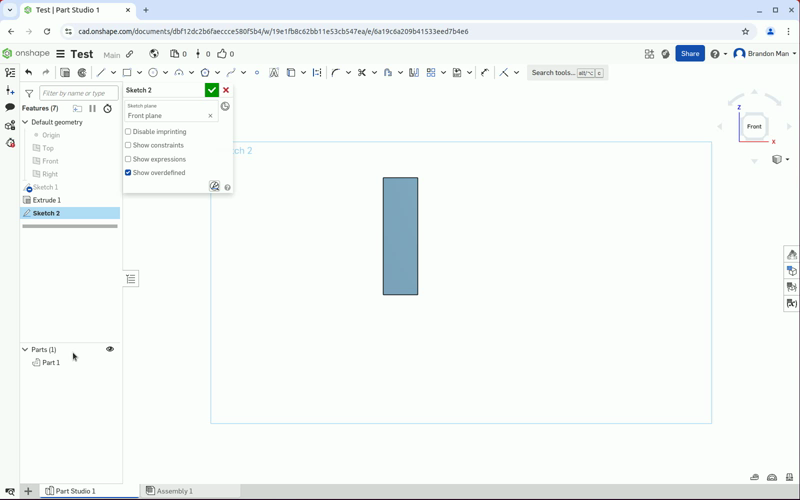
key(y)
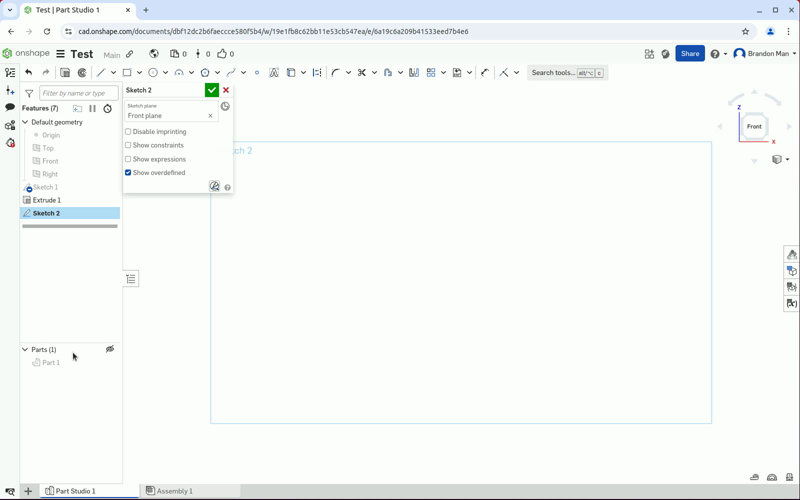
key(l)
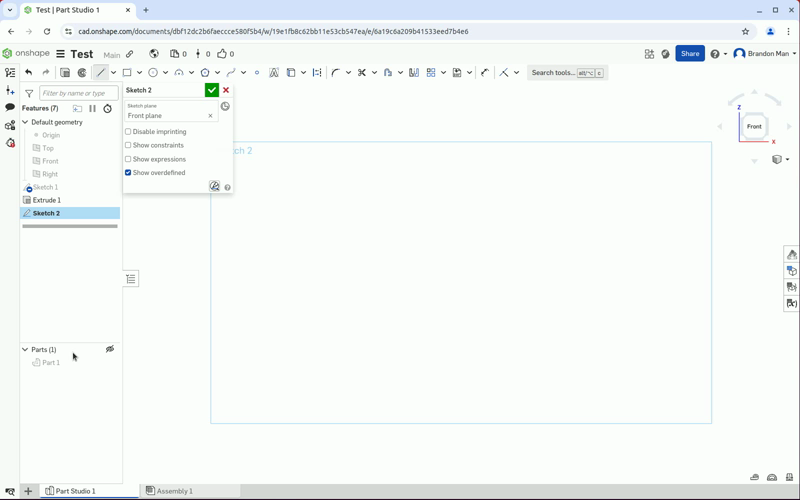
key_down(shift)
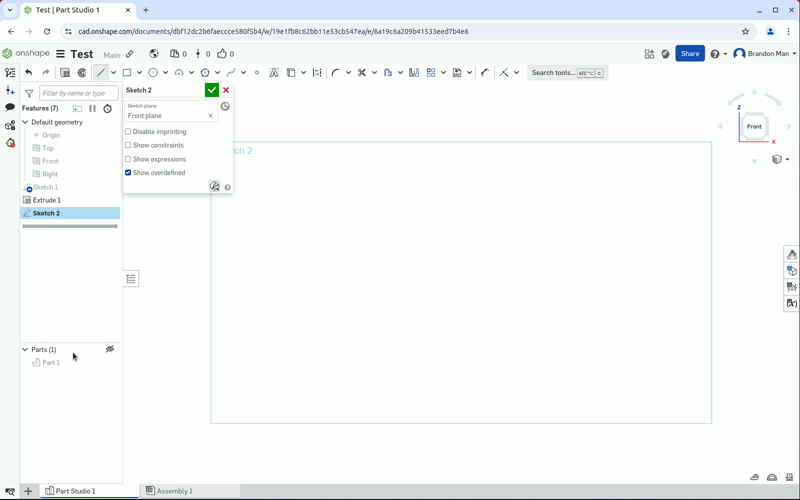
mouse_move(348, 246)
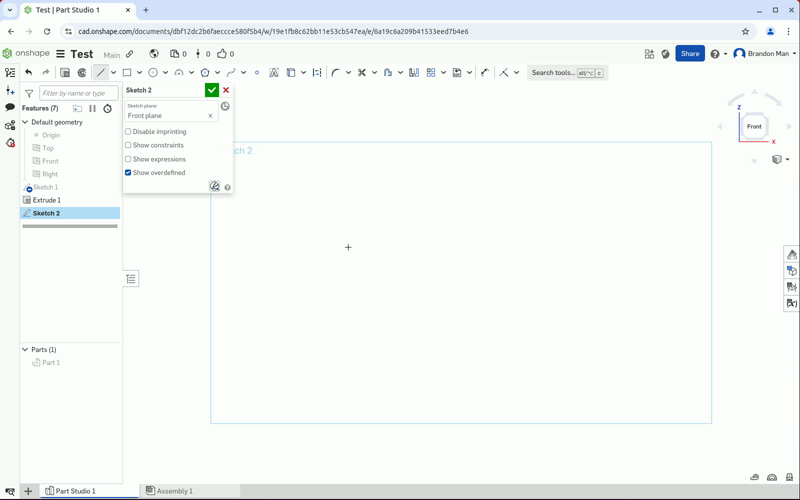
click(348, 246)
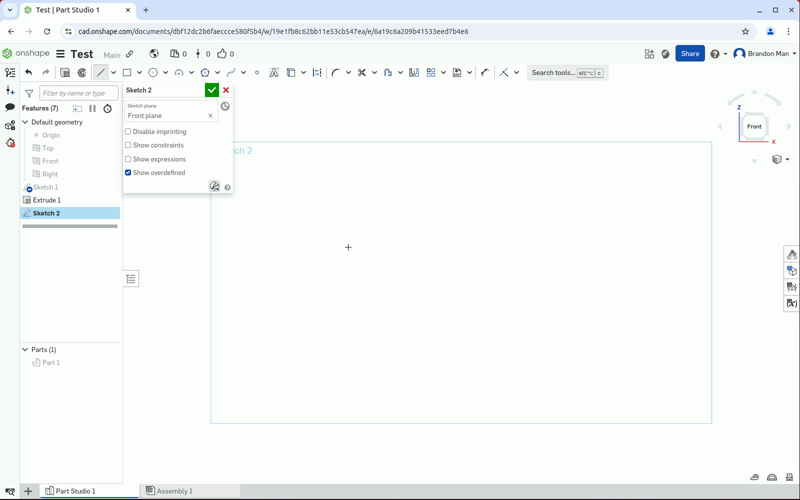
key_up(shift)
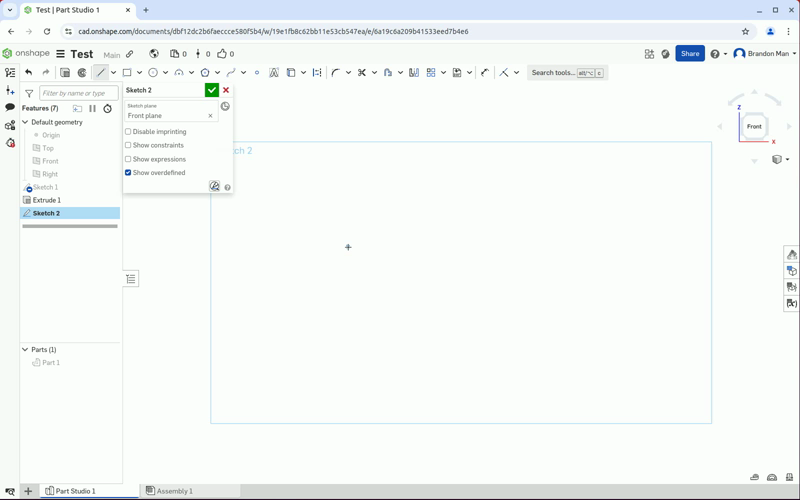
key_down(shift)
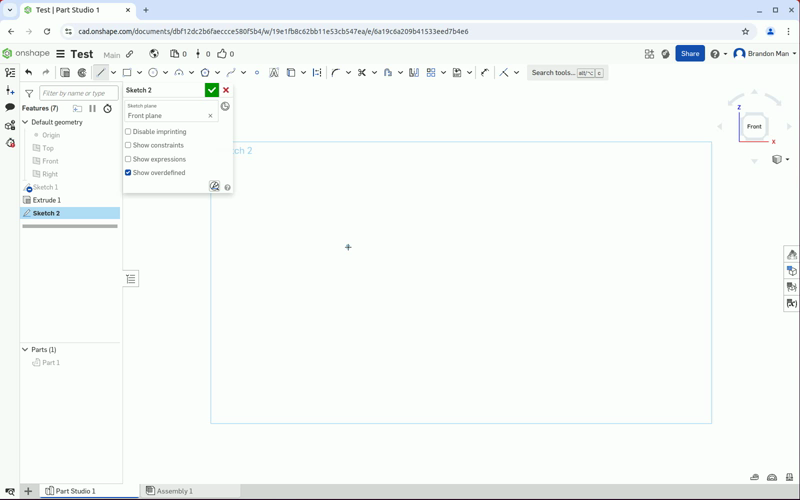
mouse_move(378, 246)
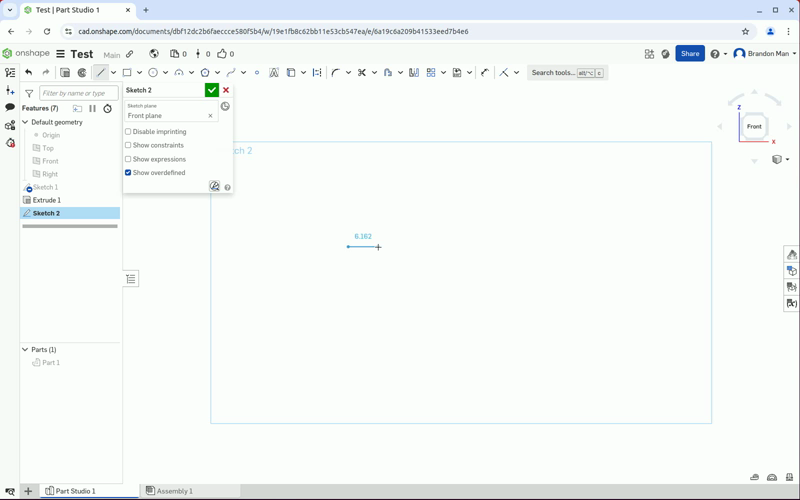
mouse_move(384, 246)
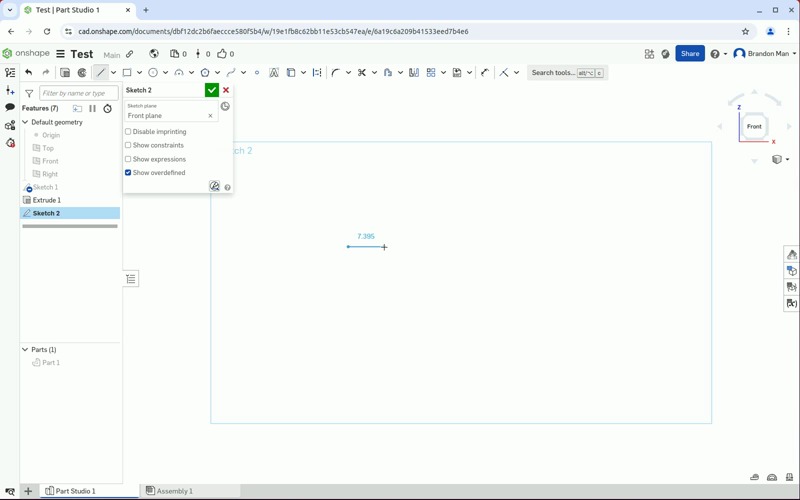
click(384, 246)
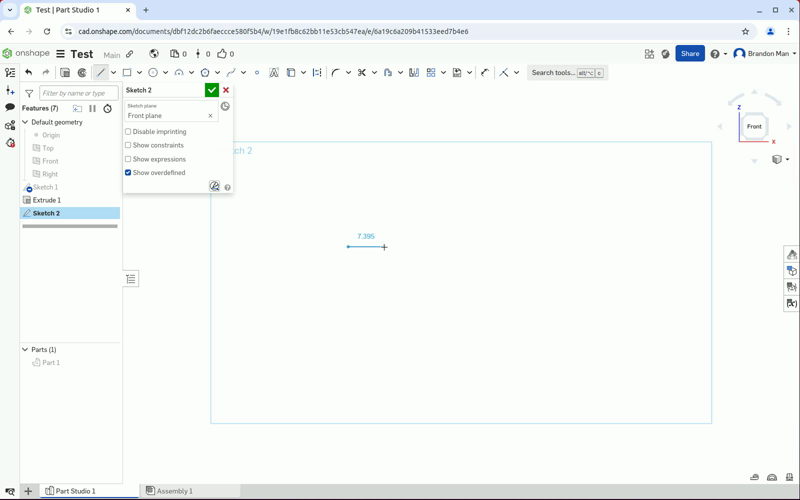
key_up(shift)
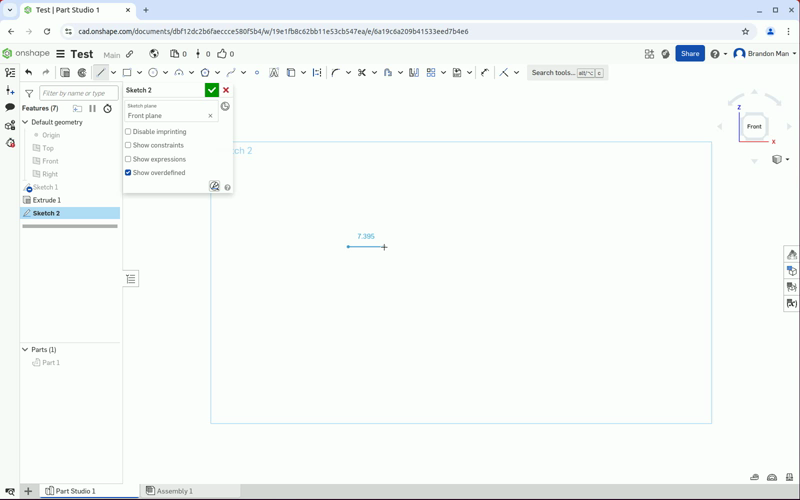
key_down(shift)
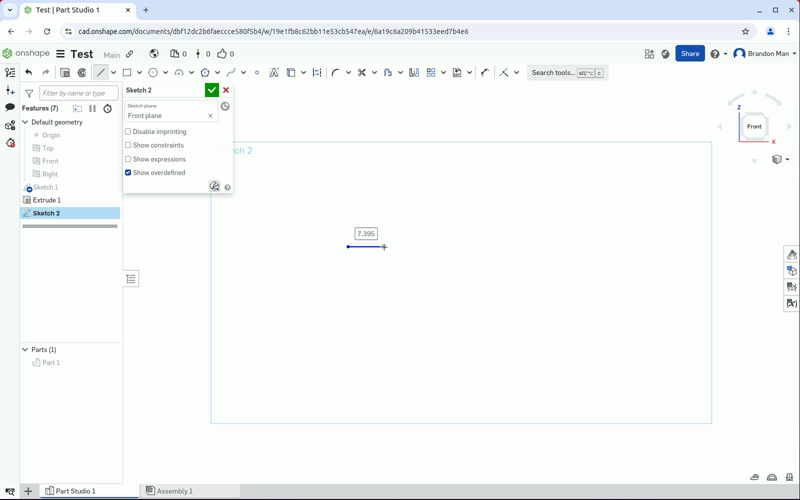
mouse_move(414, 246)
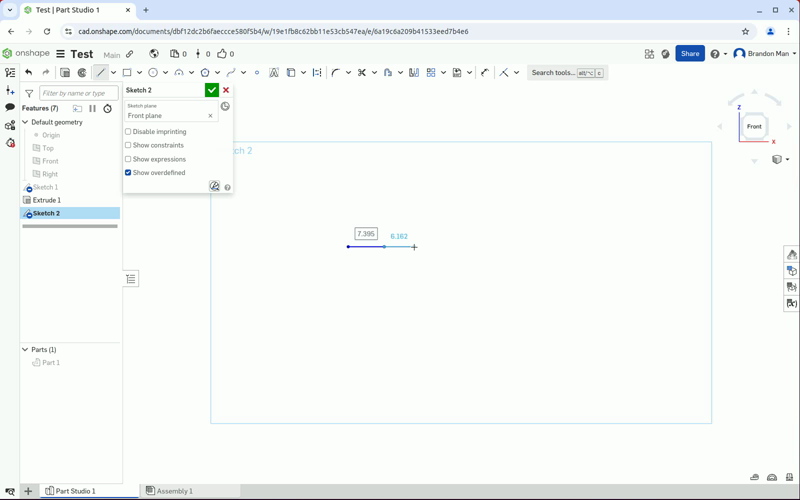
mouse_move(384, 210)
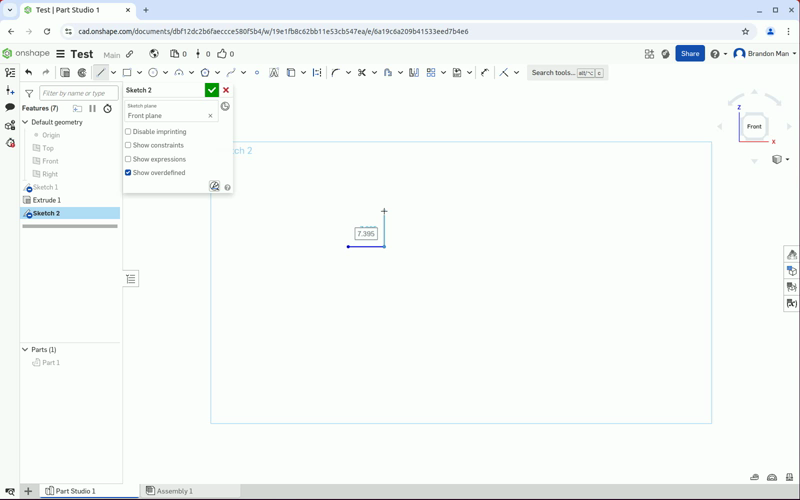
click(384, 210)
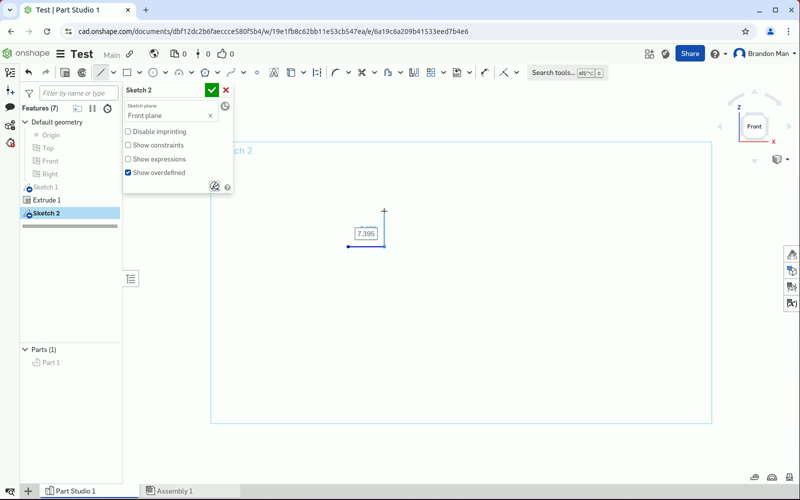
key_up(shift)
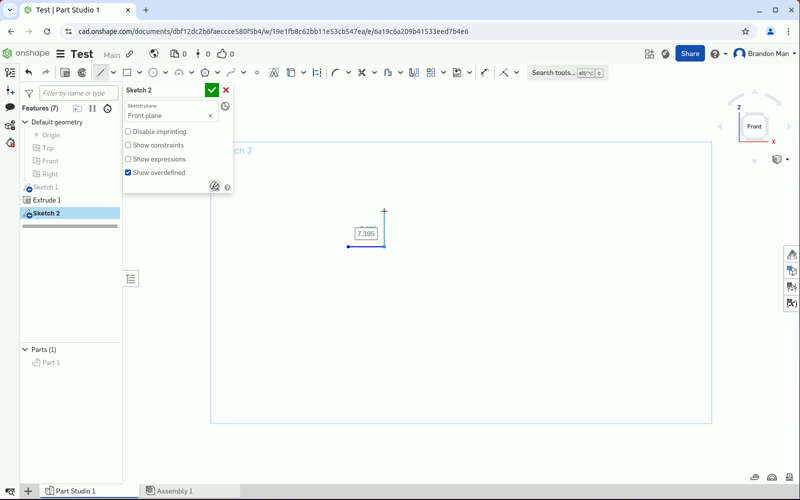
key_down(shift)
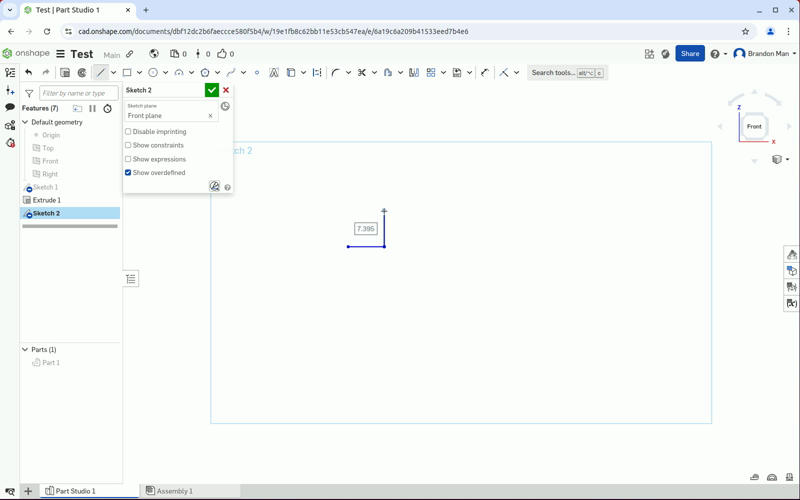
mouse_move(414, 210)
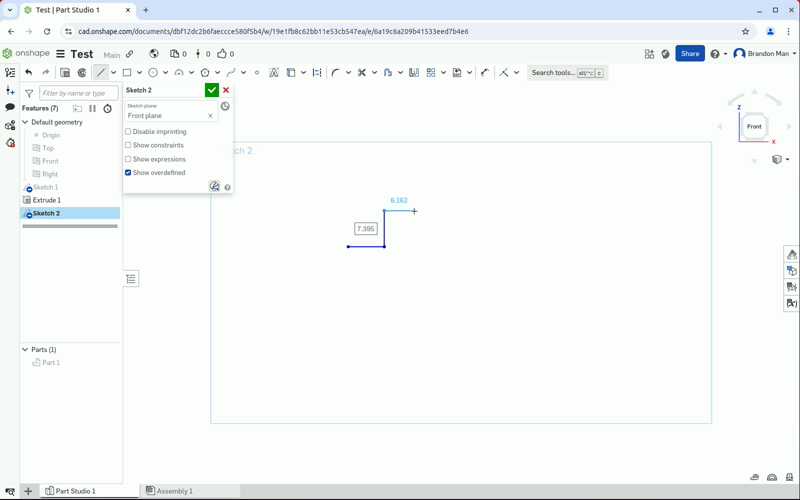
mouse_move(348, 210)
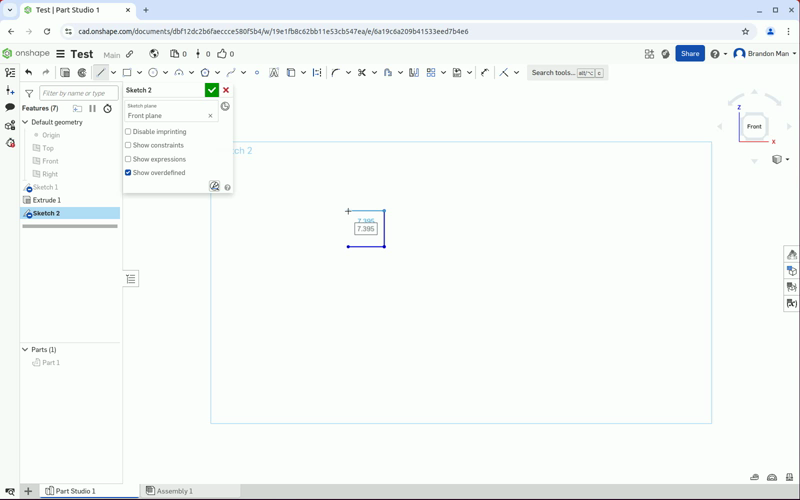
click(348, 210)
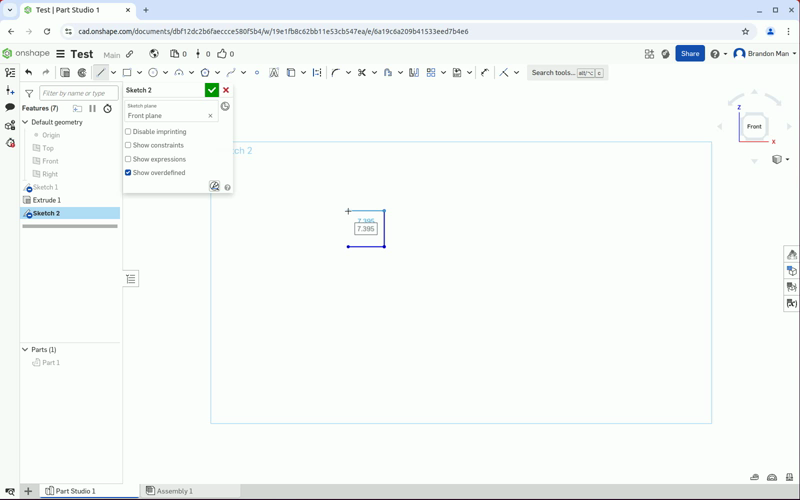
key_up(shift)
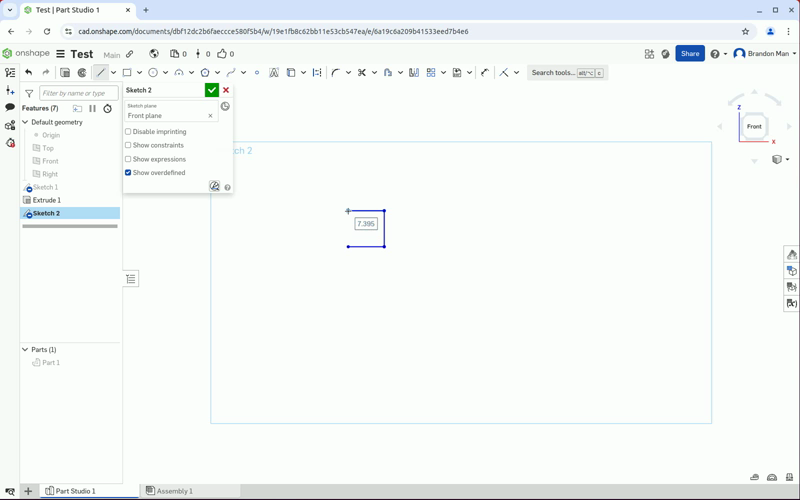
mouse_move(378, 210)
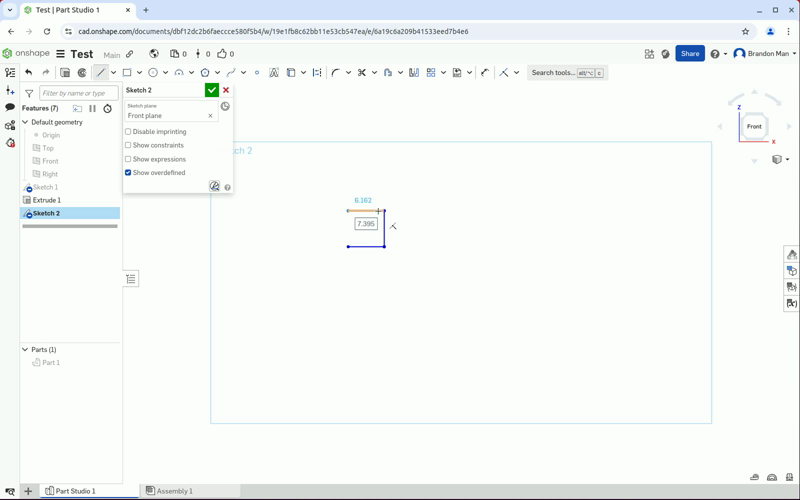
key_down(shift)
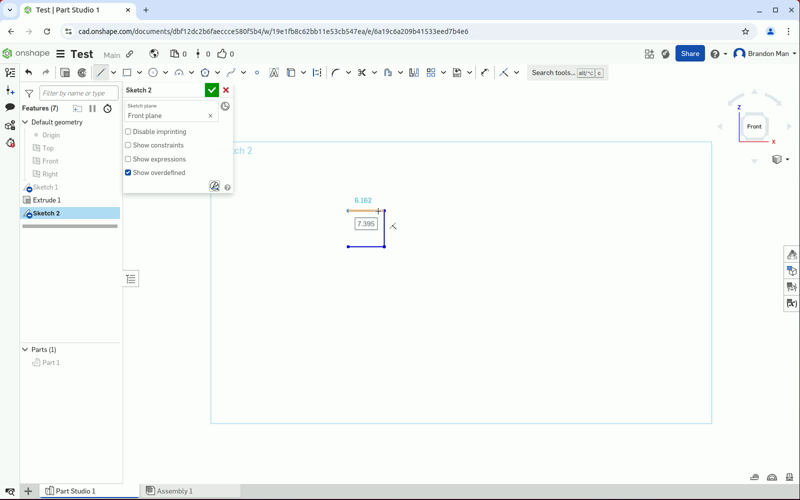
mouse_move(348, 246)
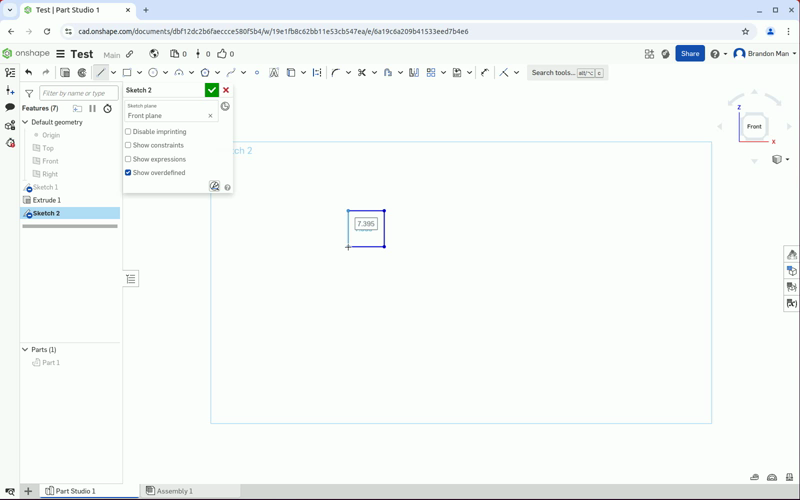
key_up(shift)
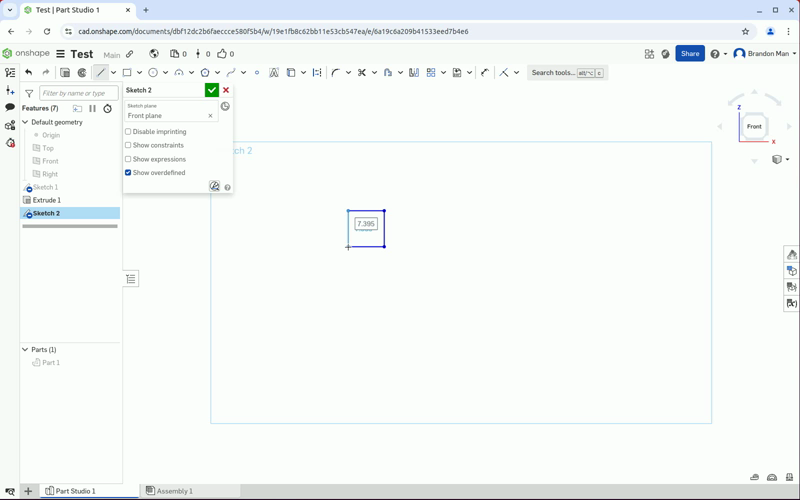
click(348, 246)
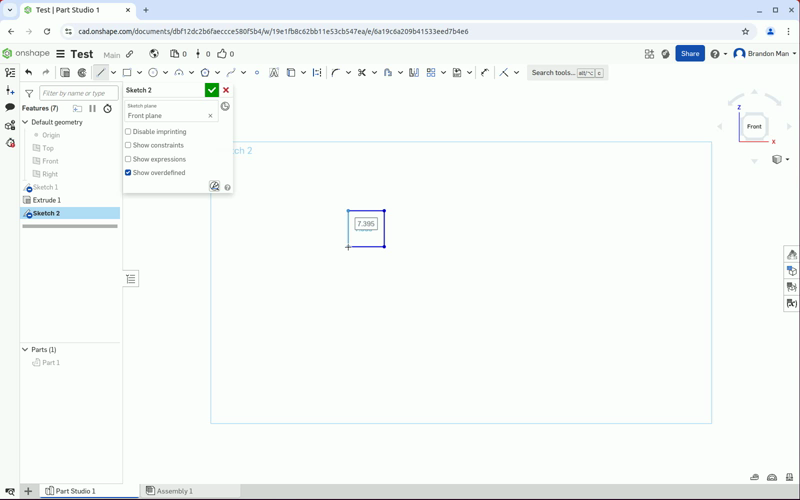
key(esc)
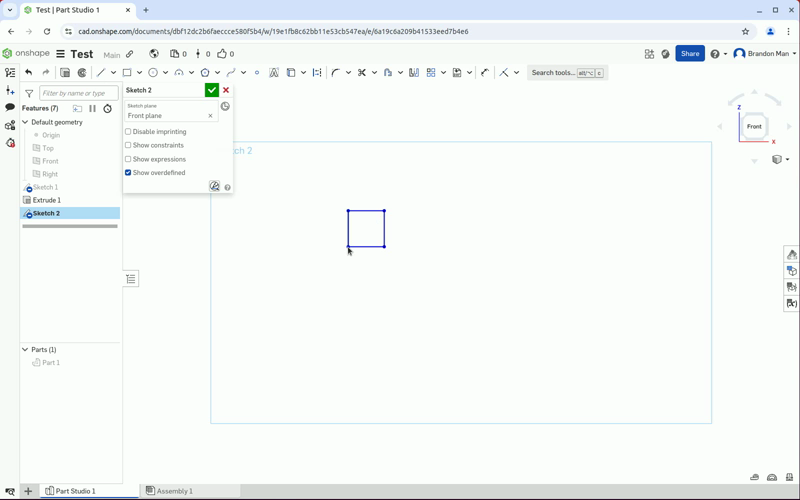
mouse_move(376, 218)
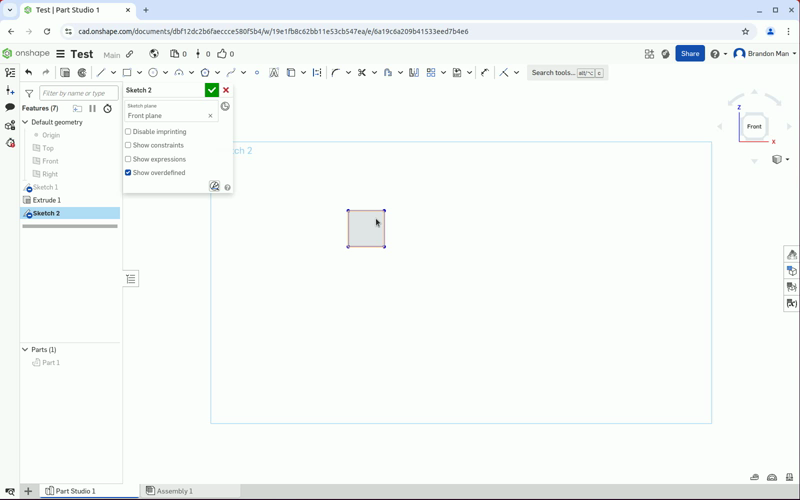
scroll(6)
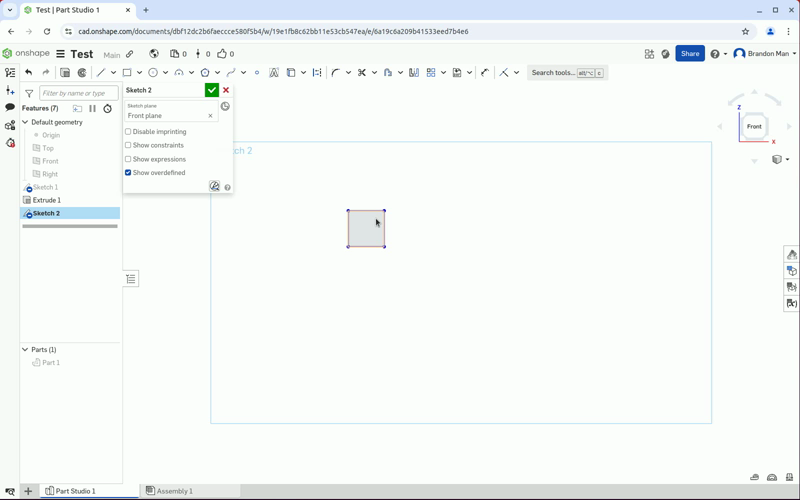
scroll(6)
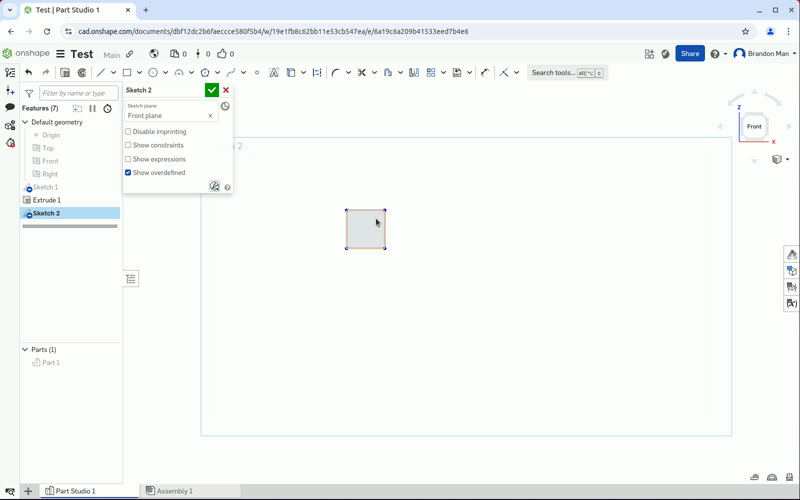
scroll(6)
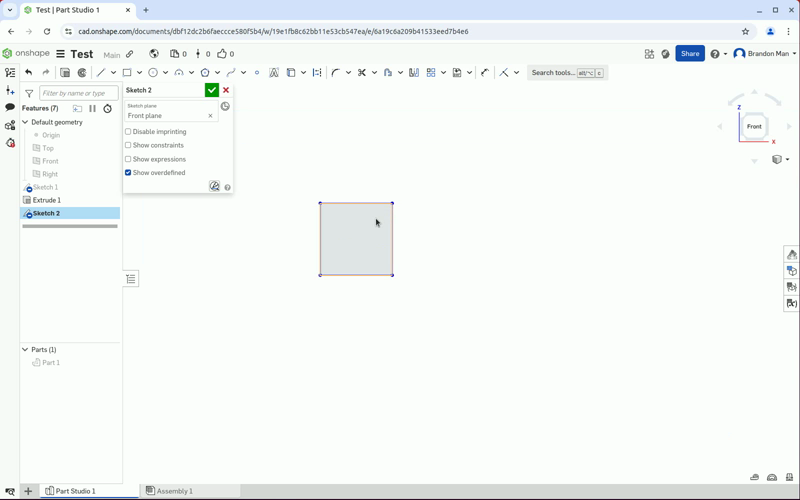
scroll(6)
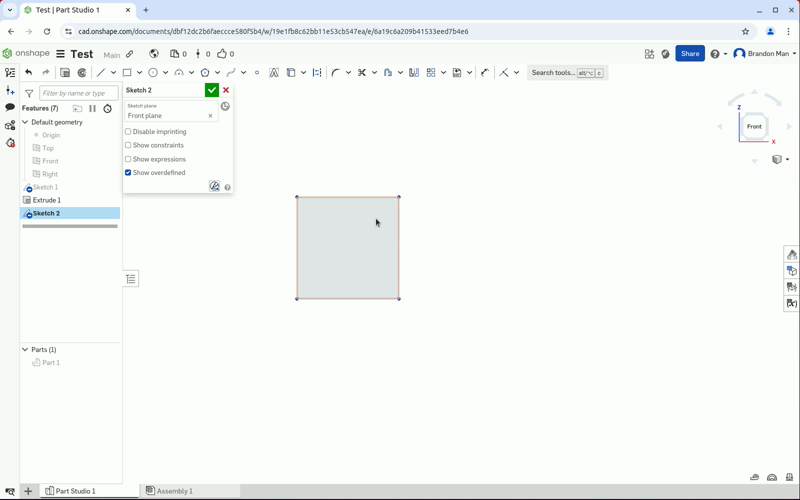
scroll(6)
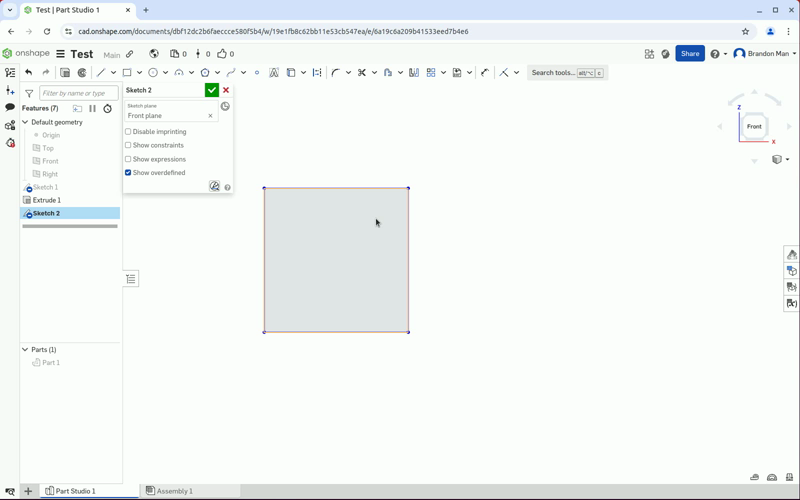
scroll(6)
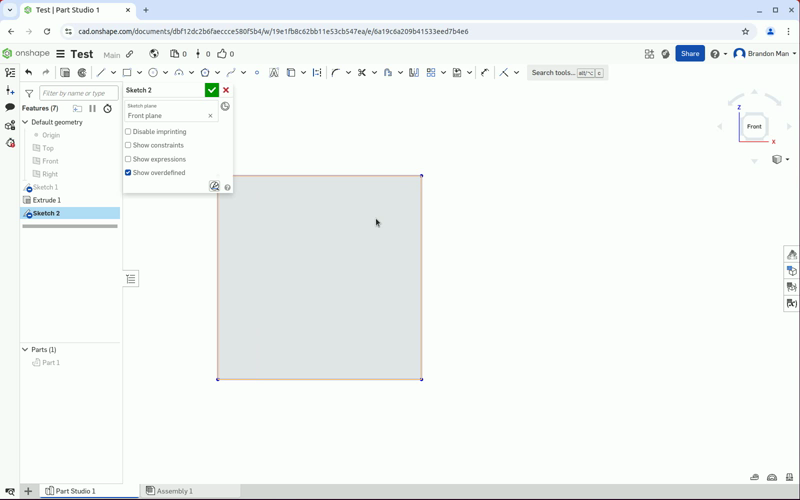
scroll(6)
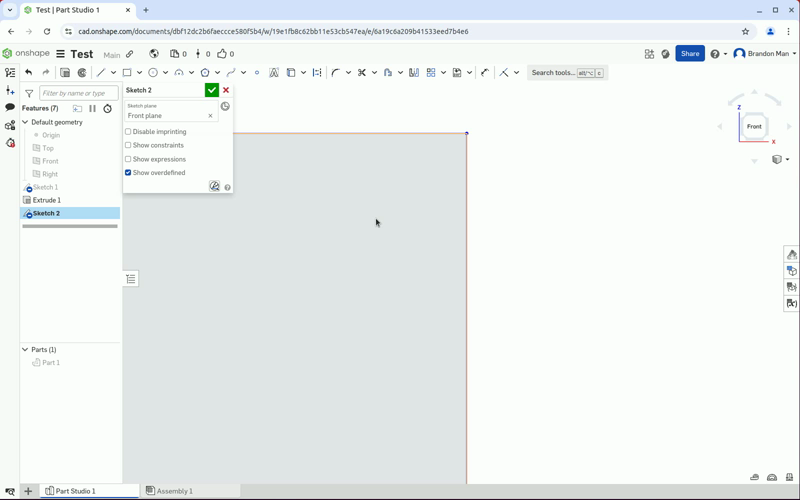
click(376, 218)
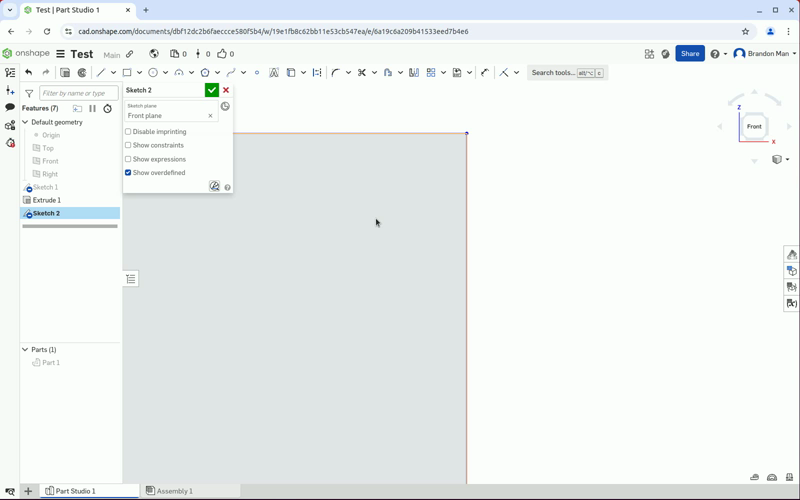
scroll(-6)
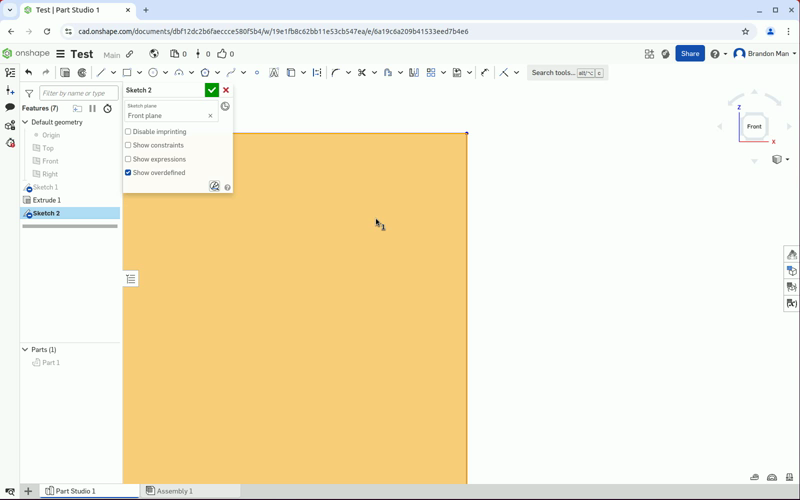
scroll(-6)
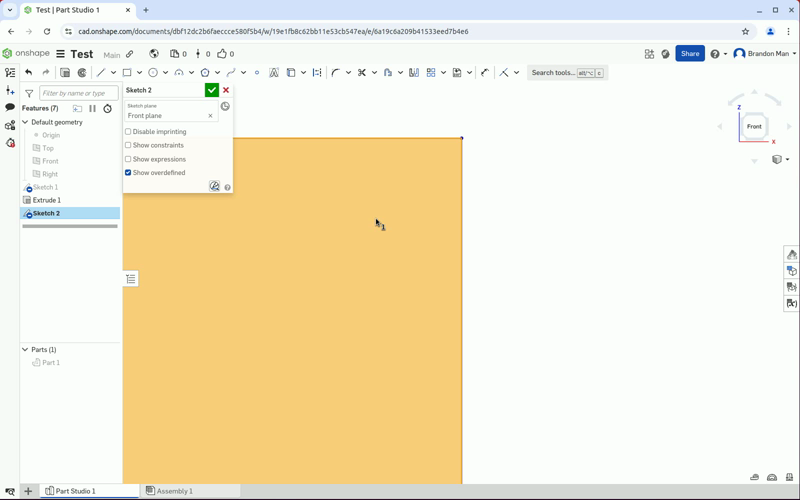
scroll(-6)
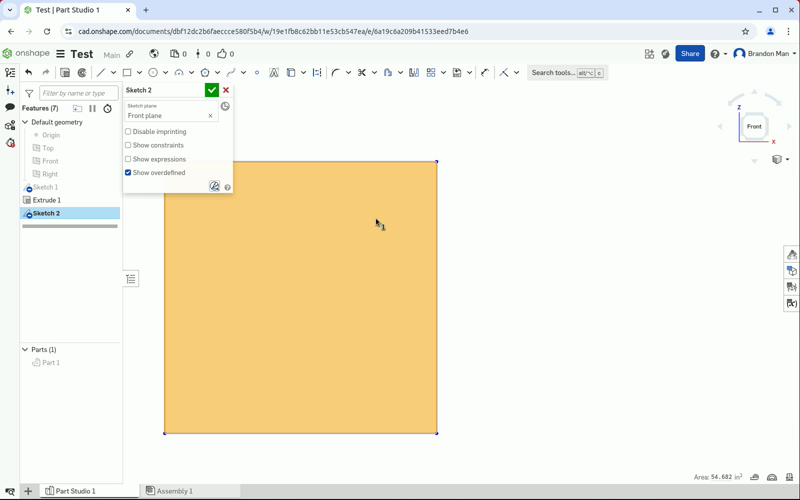
scroll(-6)
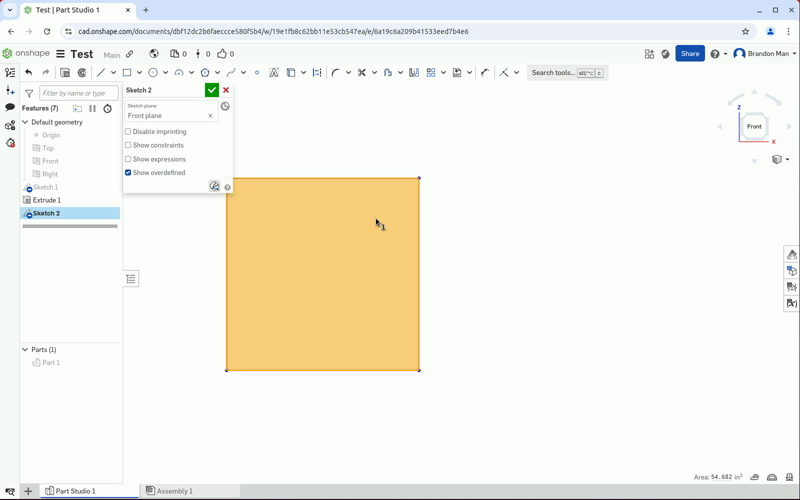
scroll(-6)
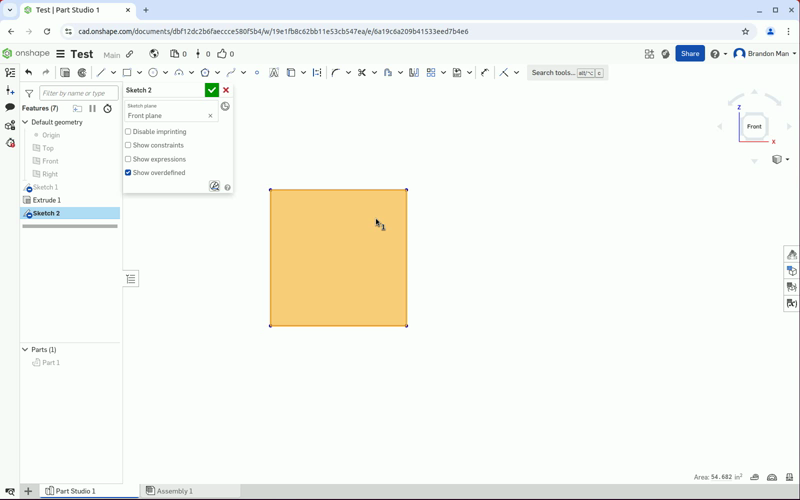
scroll(-6)
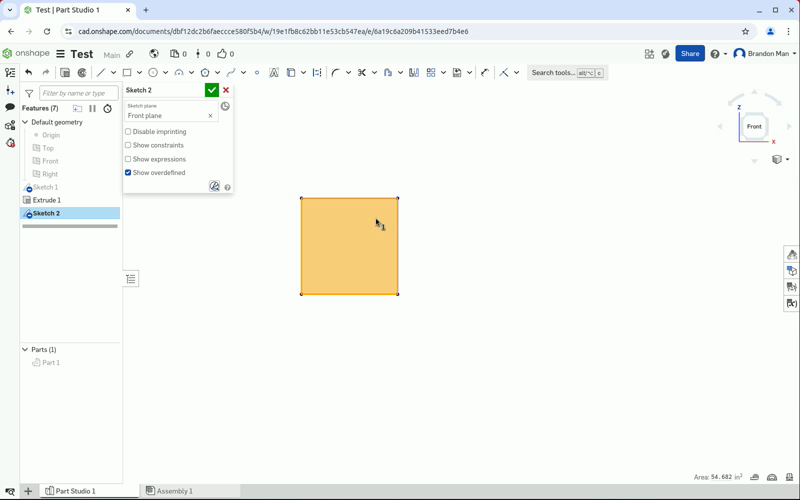
scroll(-6)
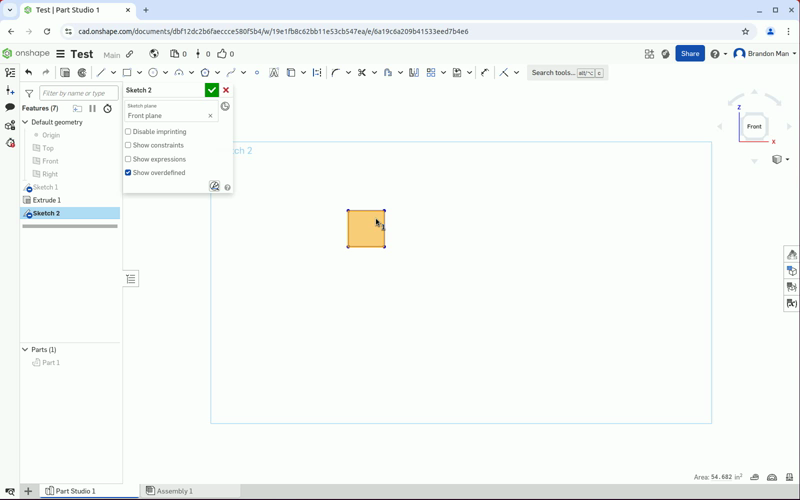
mouse_move(73, 352)
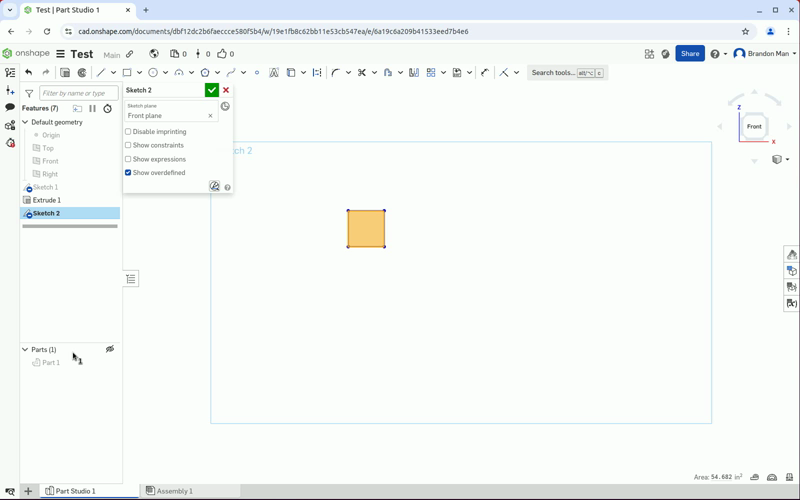
key(shift+y)
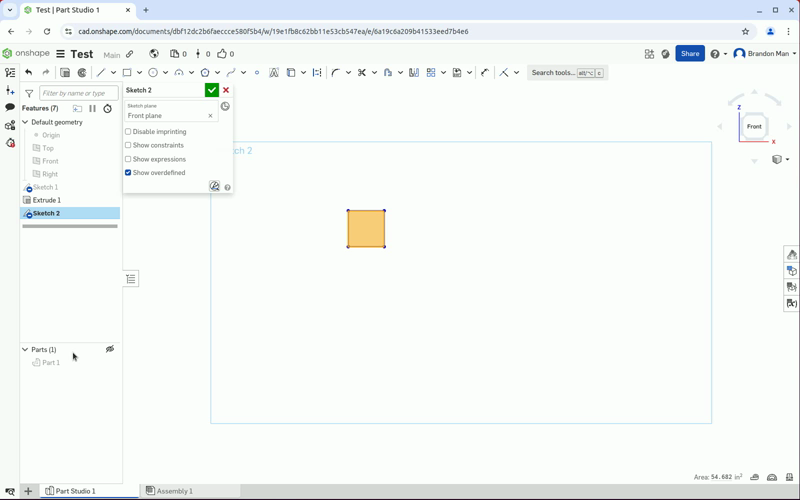
key(shift+e)
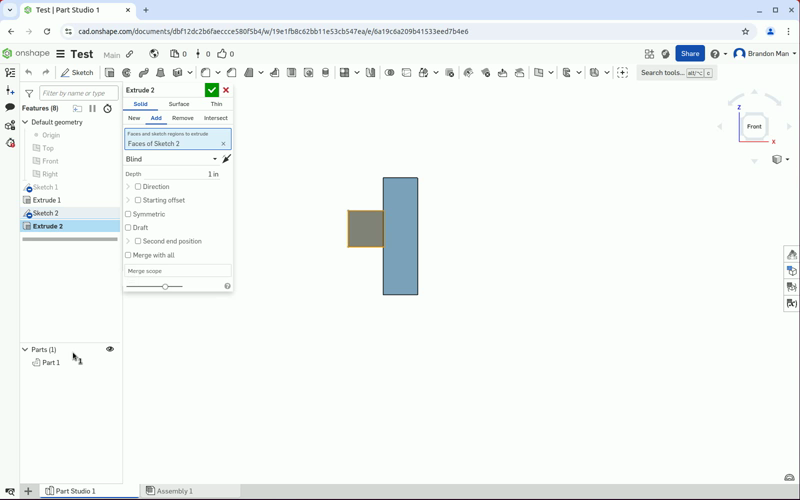
mouse_move(143, 106)
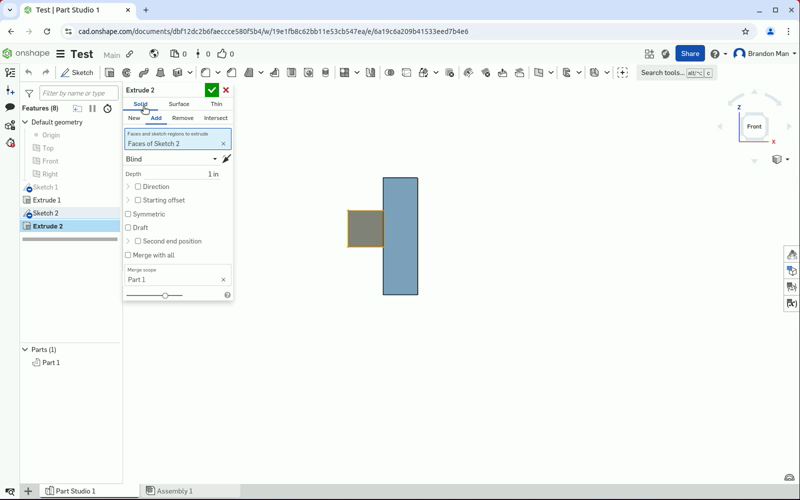
click(143, 106)
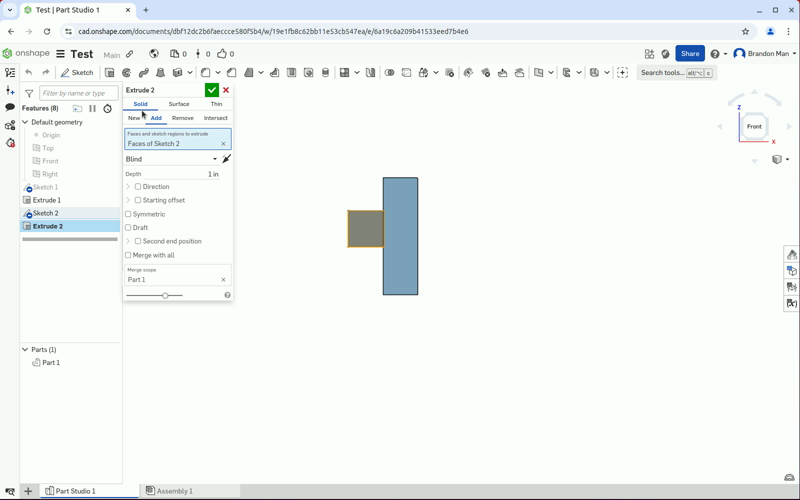
mouse_move(137, 120)
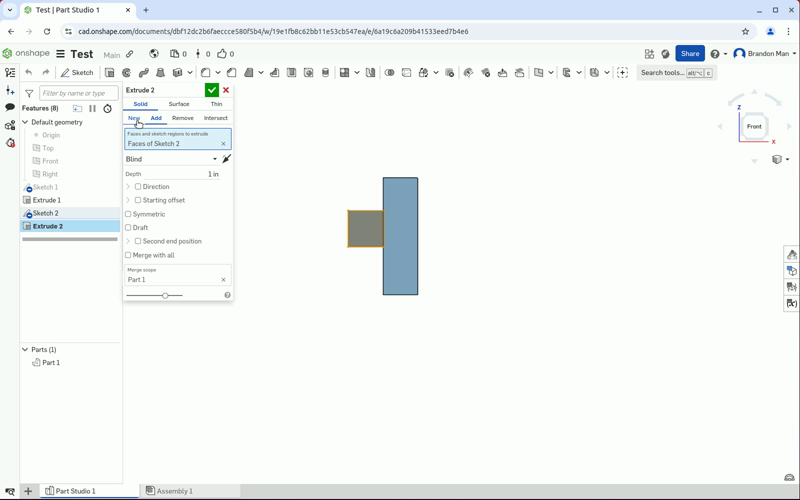
click(137, 120)
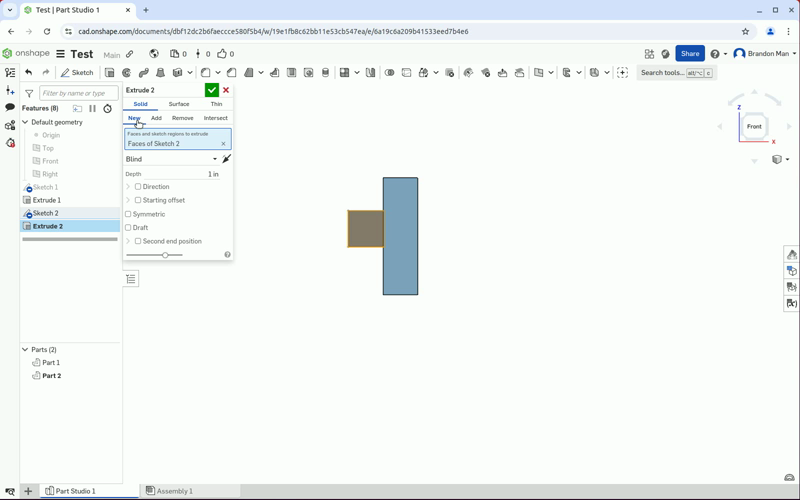
key(tab, 4)
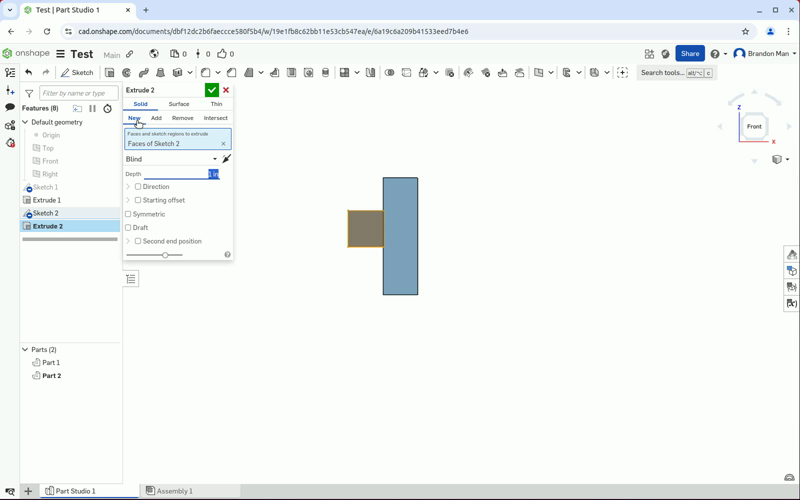
text(9.628)
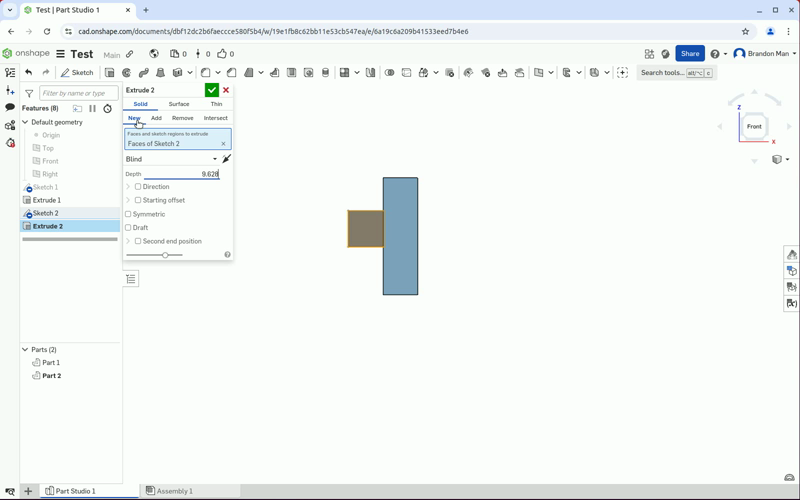
key(tab, 3)
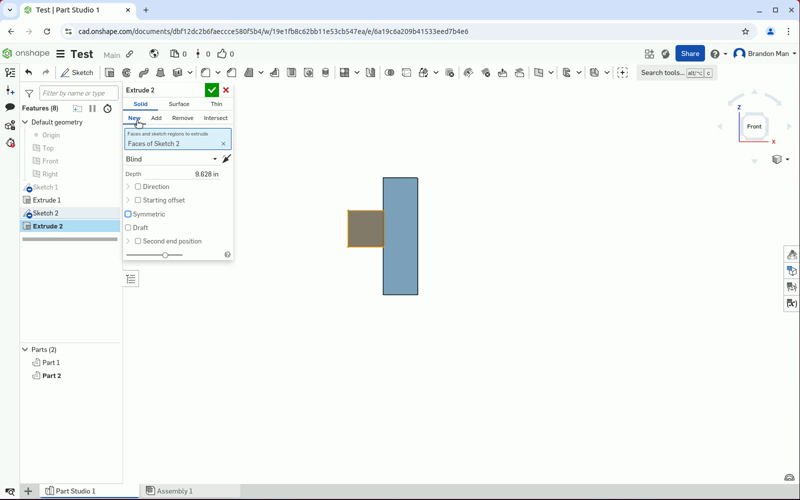
key(space)
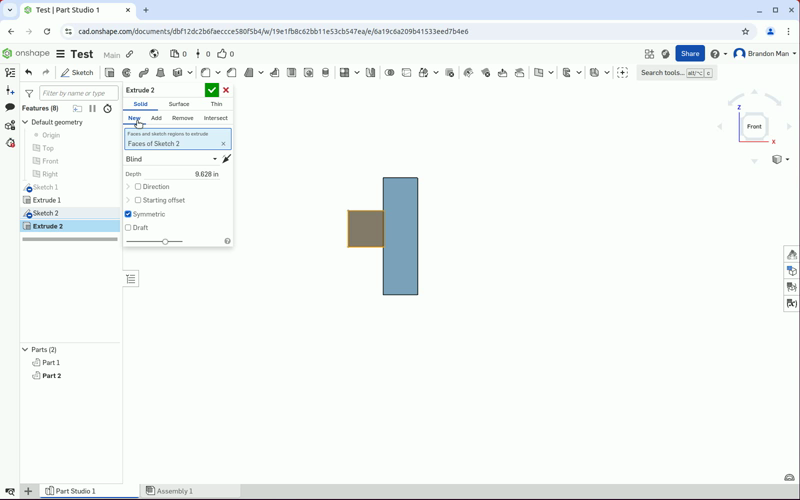
key(enter)
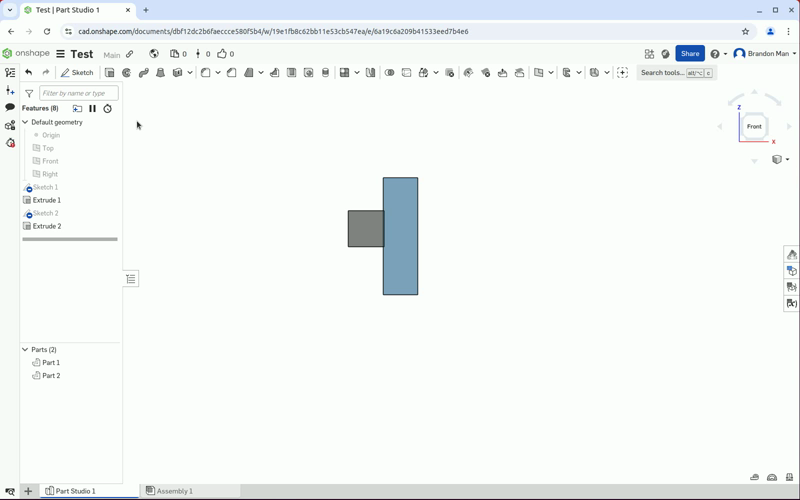
key(shift+h)
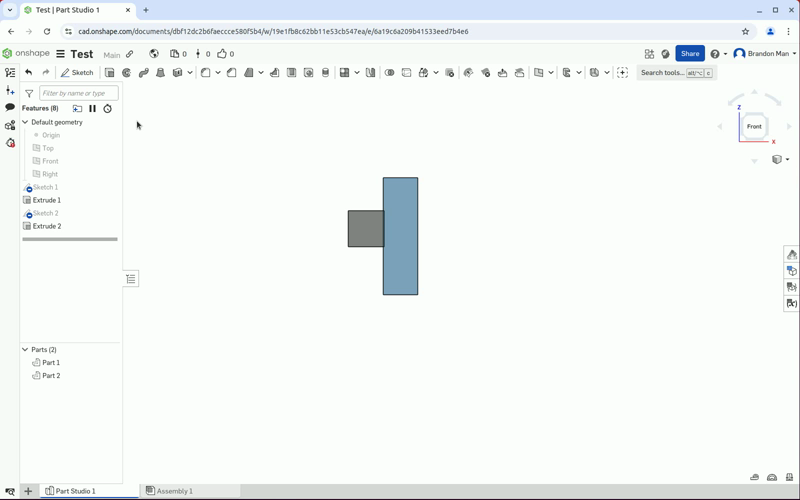
key(shift+h)
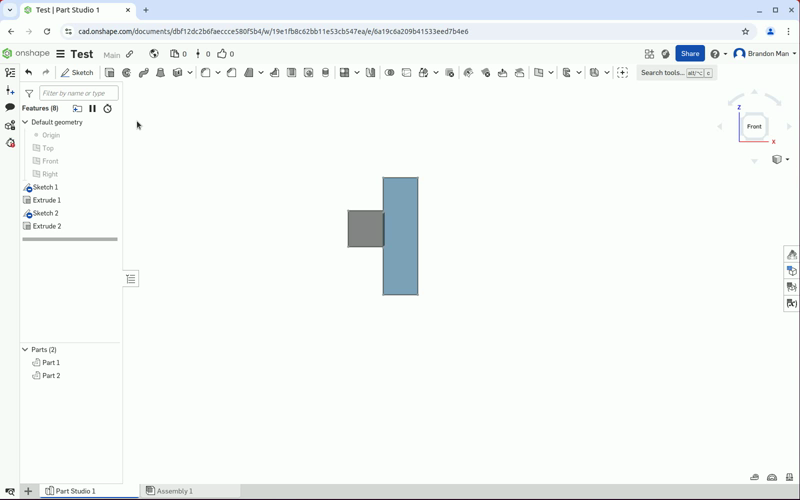
key(shift+7)
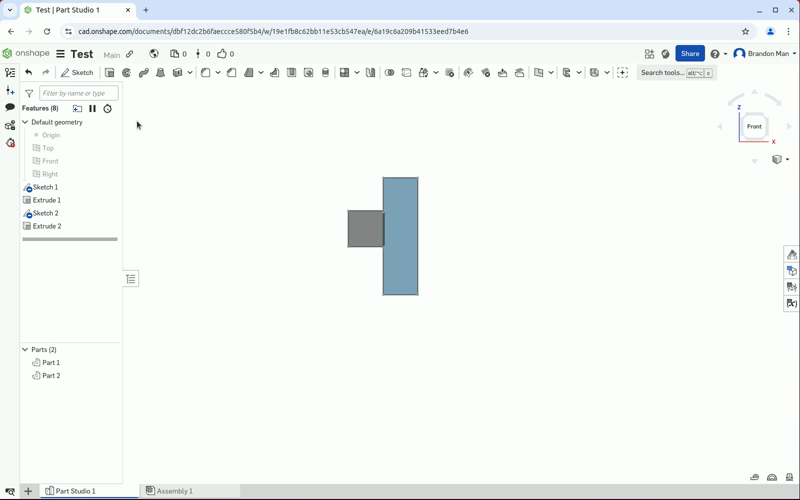
key(left, 2)
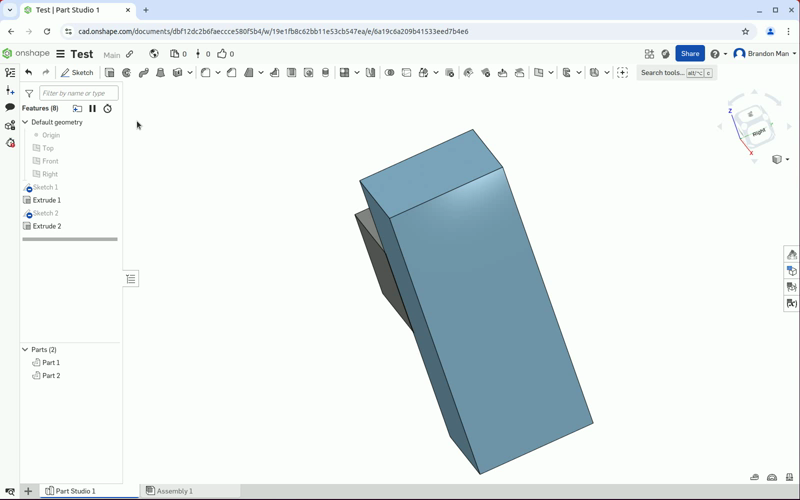
key(down, 2)
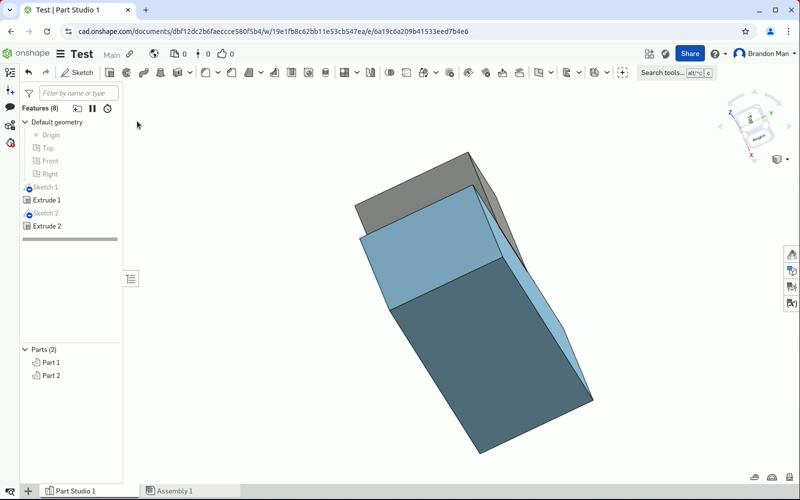
key(up, 2)
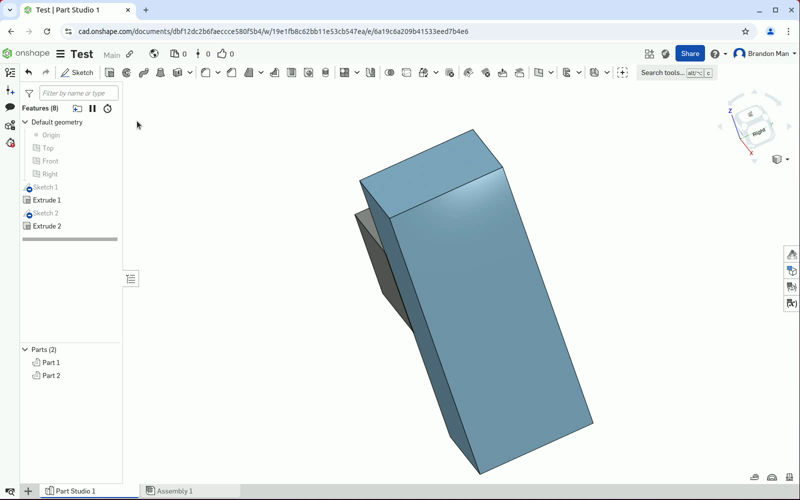
key(right, 2)
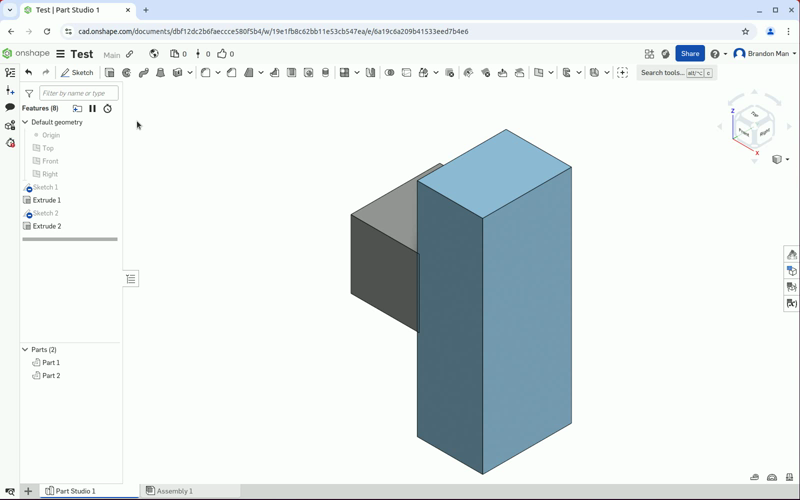
mouse_move(73, 189)
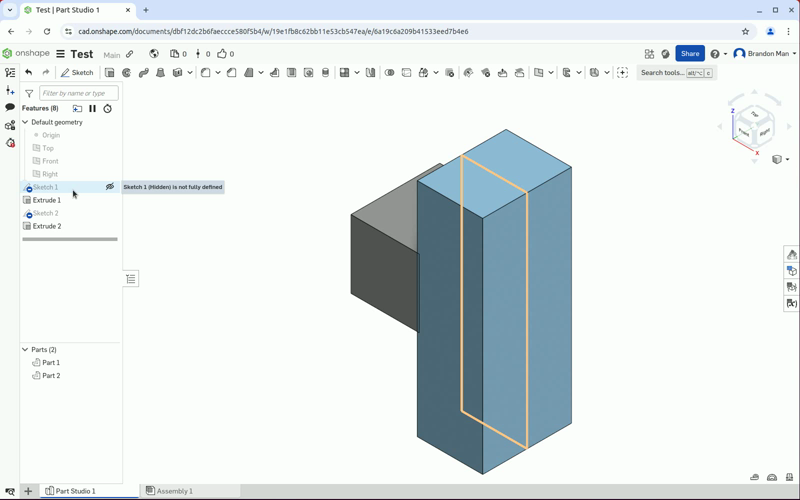
click(73, 189)